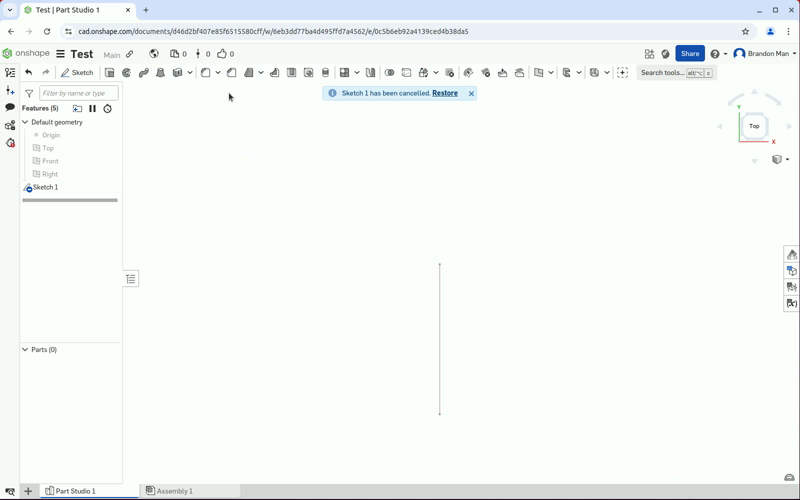
key(shift+h)
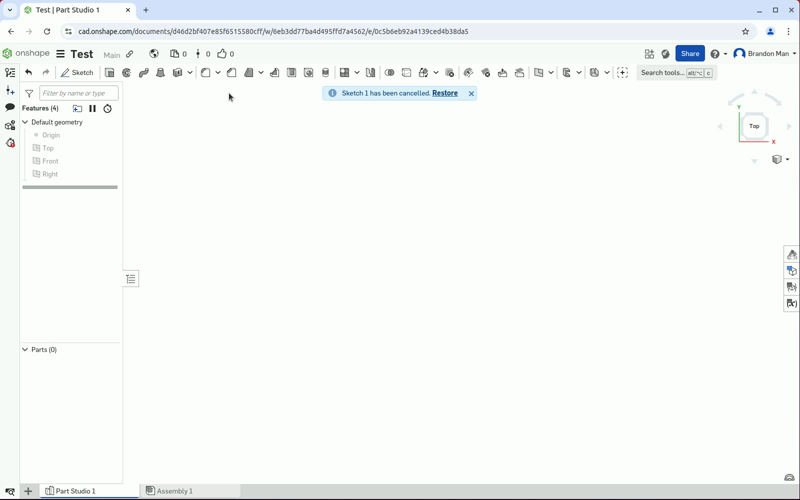
mouse_move(73, 352)
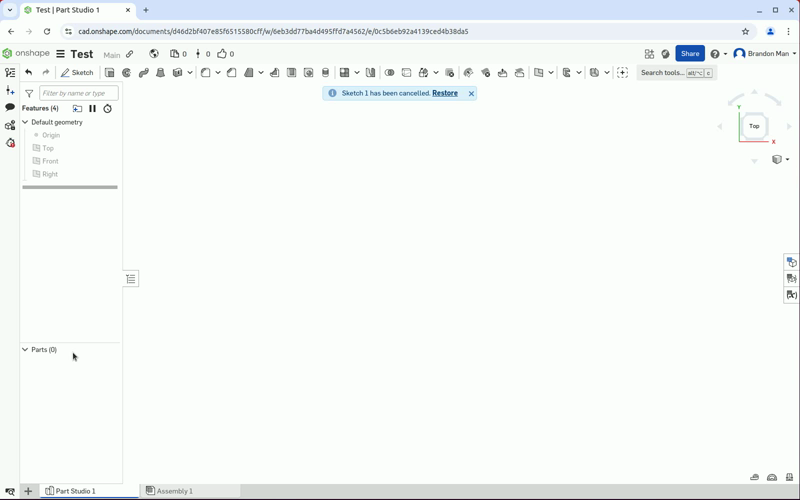
key(y)
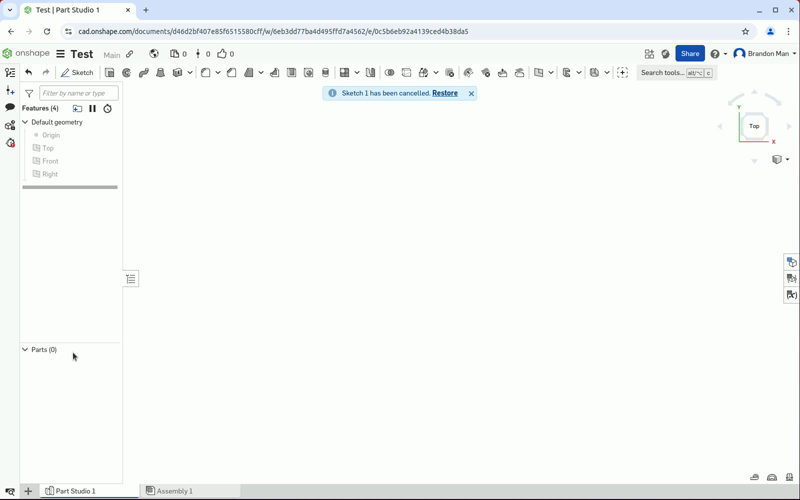
key(shift+p)
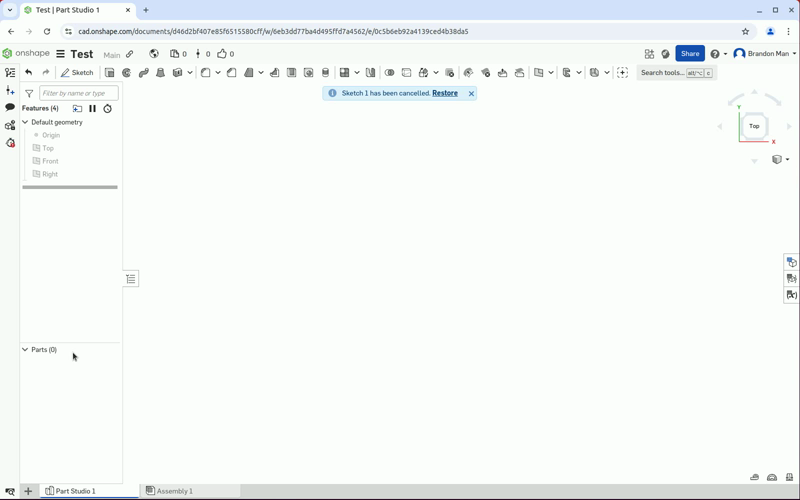
key(space)
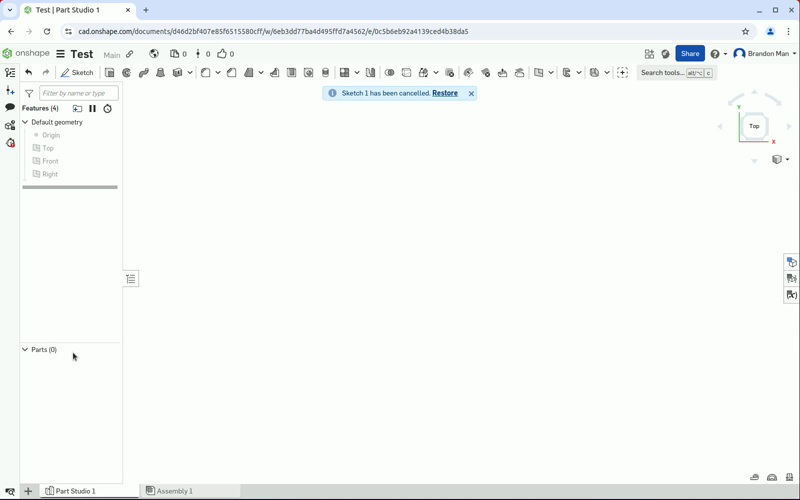
key_down(shift)
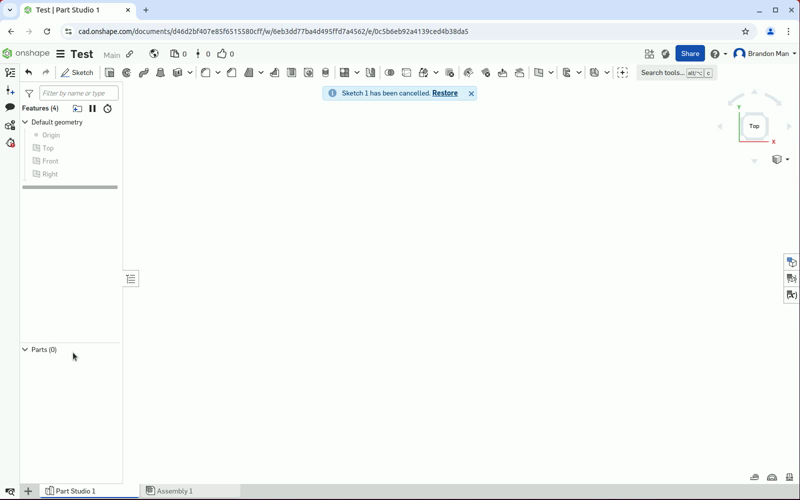
key(up)
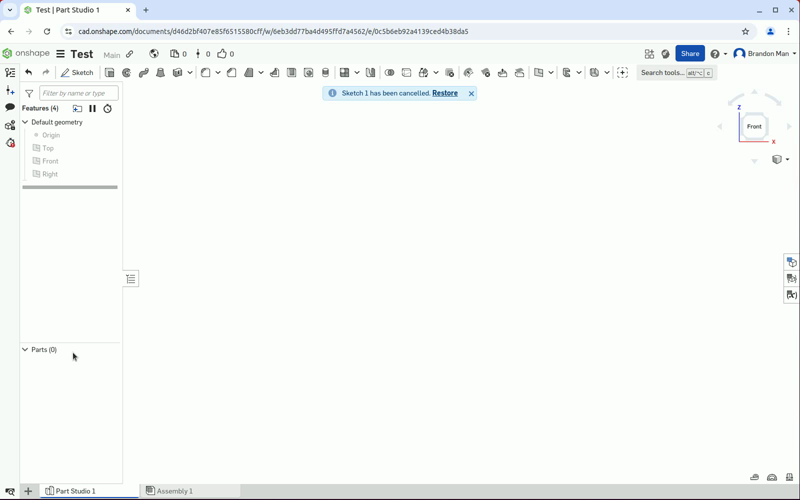
key_up(shift)
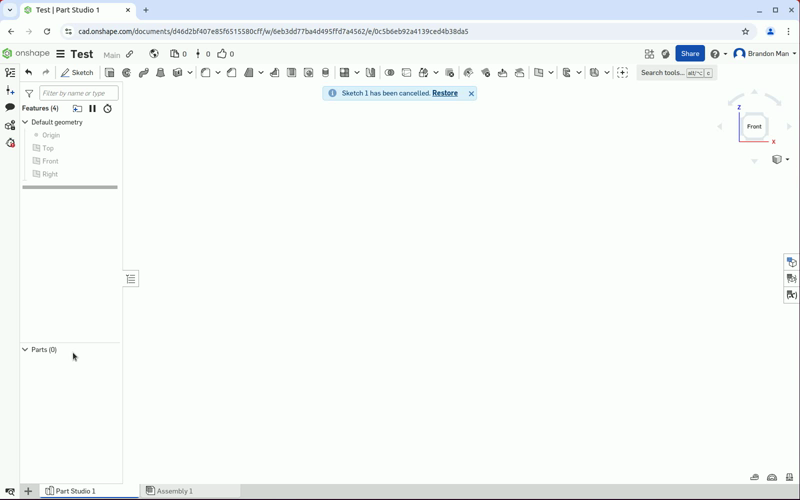
mouse_move(73, 352)
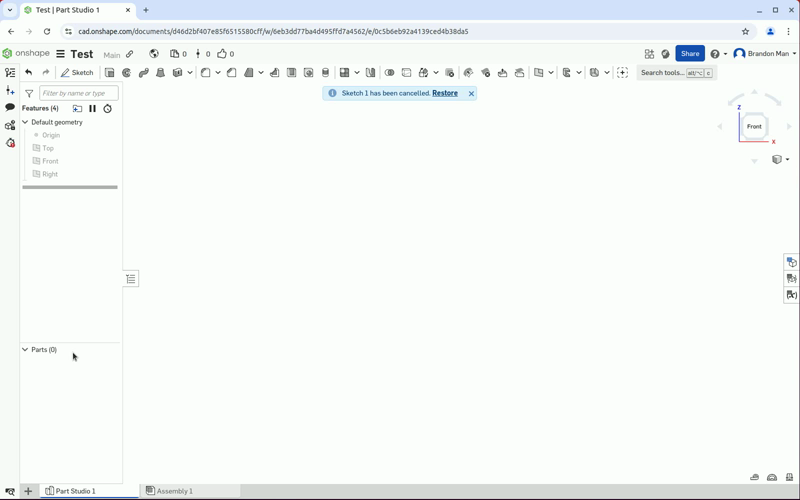
key(shift+y)
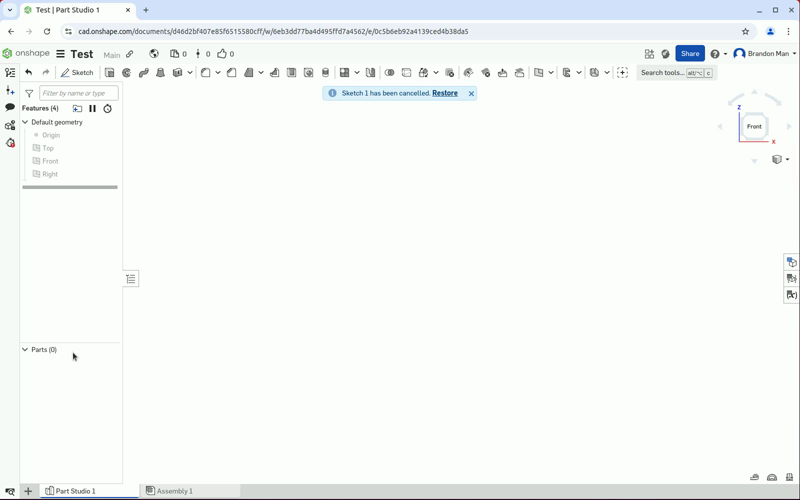
key(shift+s)
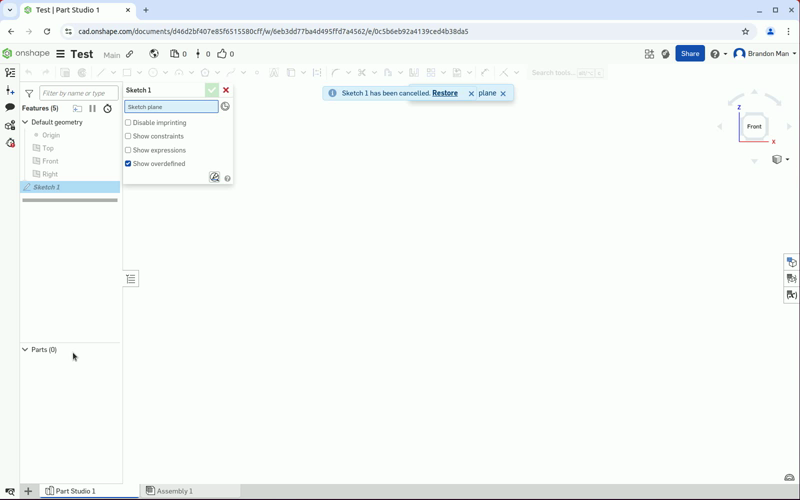
mouse_move(73, 163)
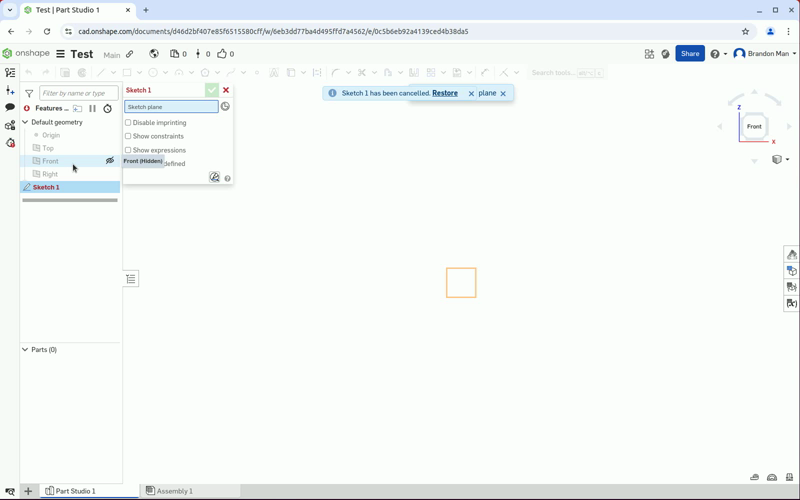
click(73, 163)
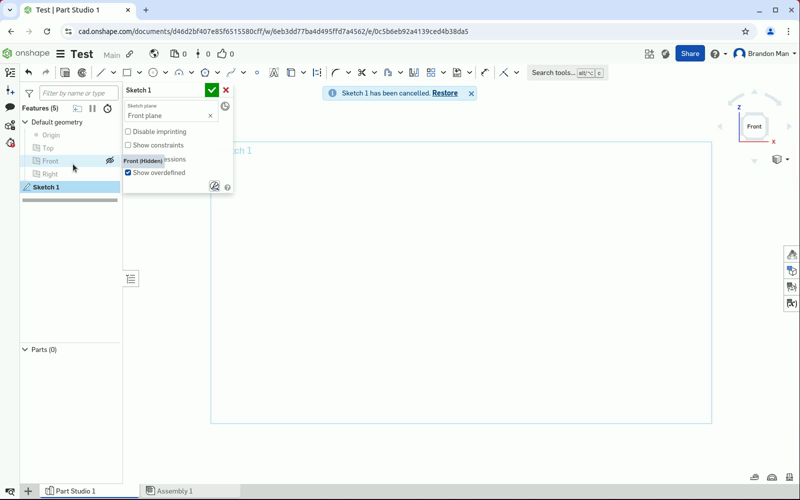
mouse_move(73, 352)
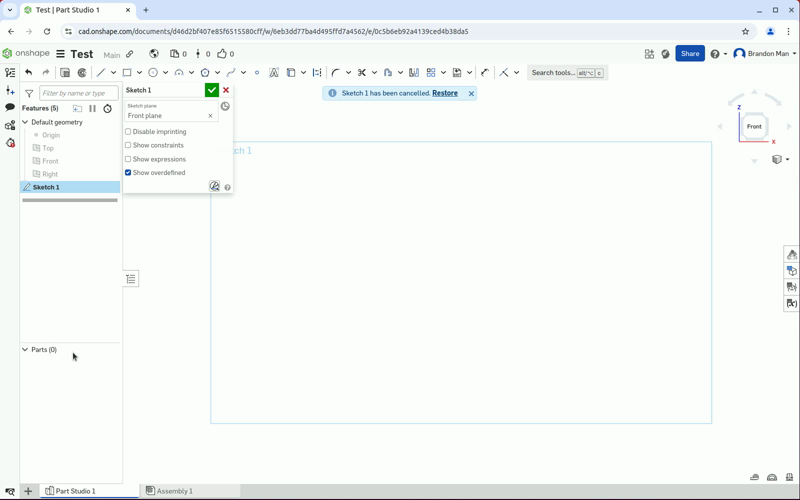
key(y)
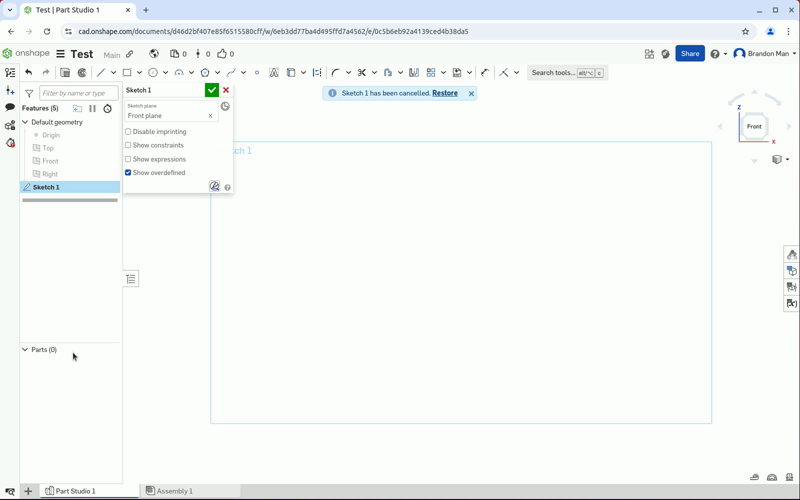
key(c)
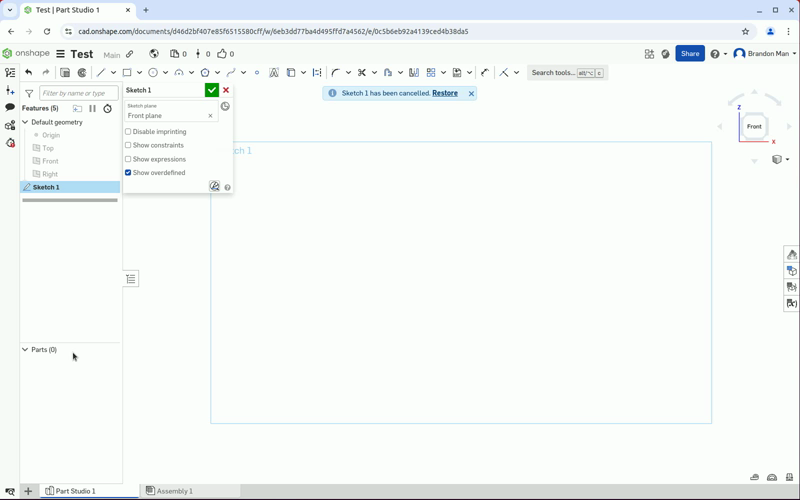
key_down(shift)
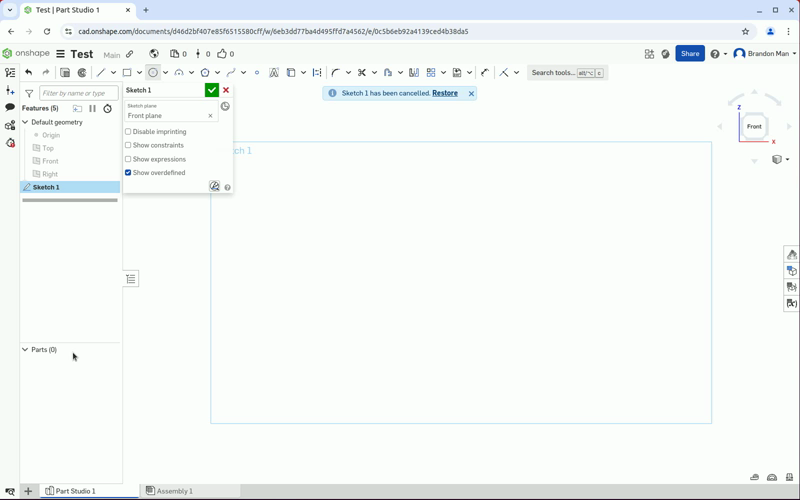
mouse_move(461, 282)
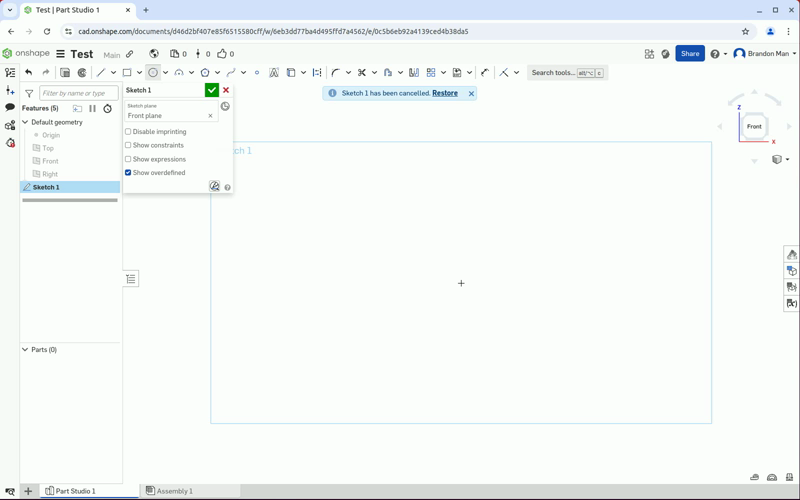
click(461, 282)
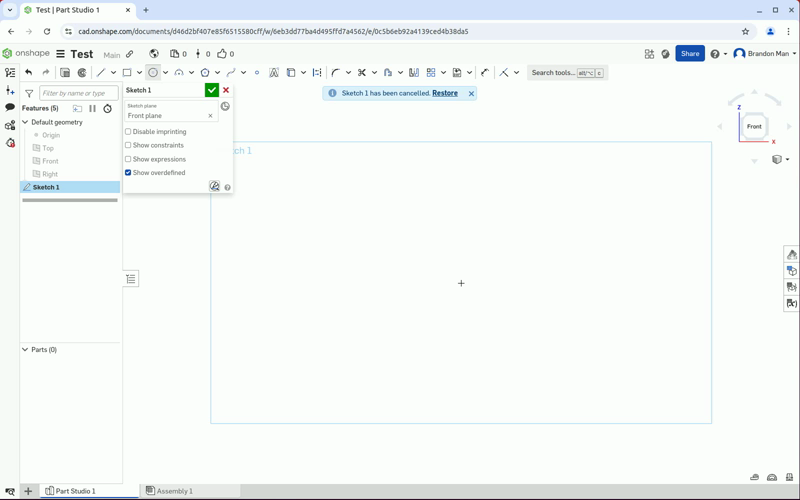
key_up(shift)
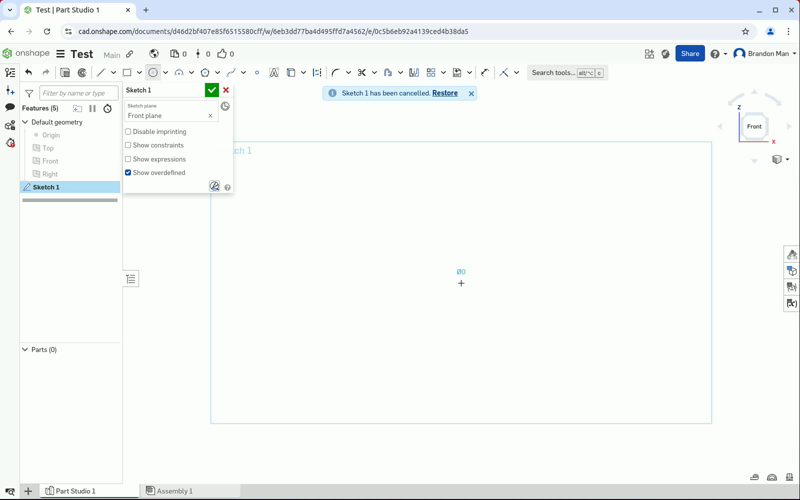
mouse_move(482, 282)
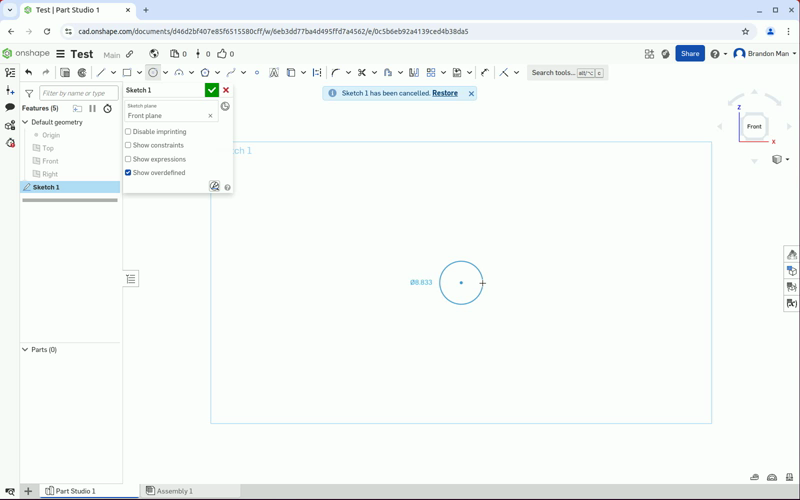
click(482, 282)
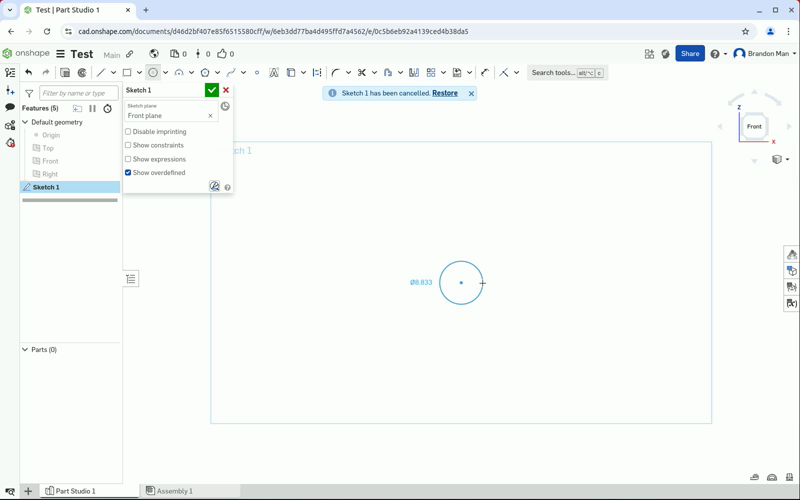
key(esc)
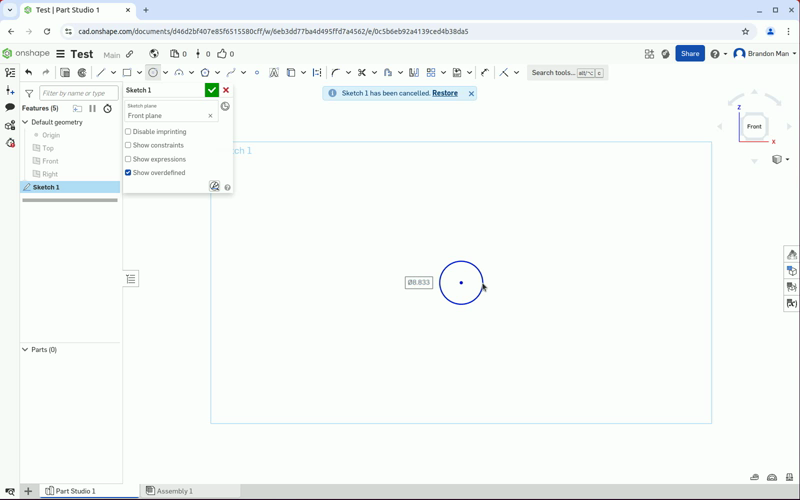
mouse_move(454, 287)
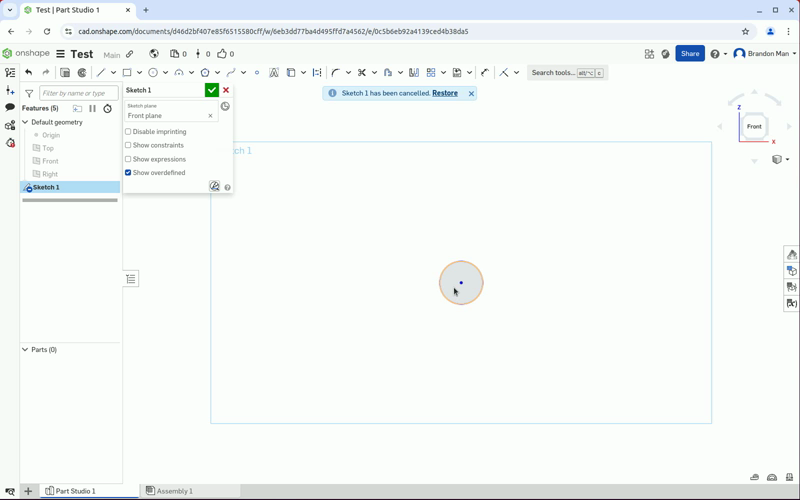
scroll(6)
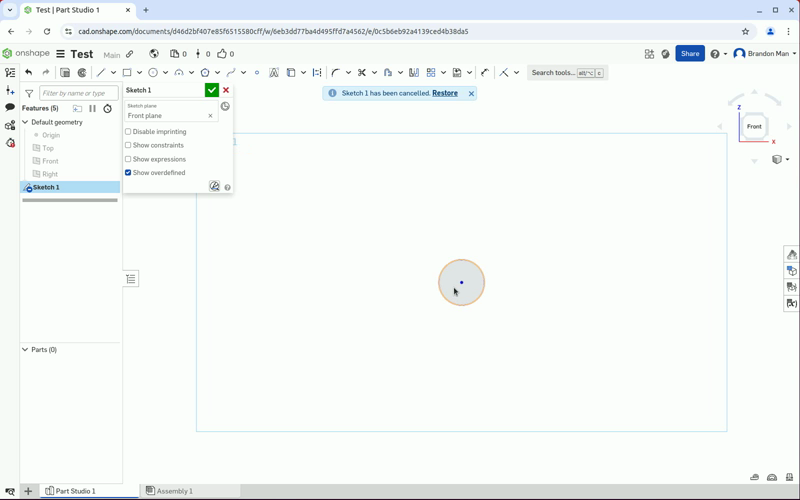
scroll(6)
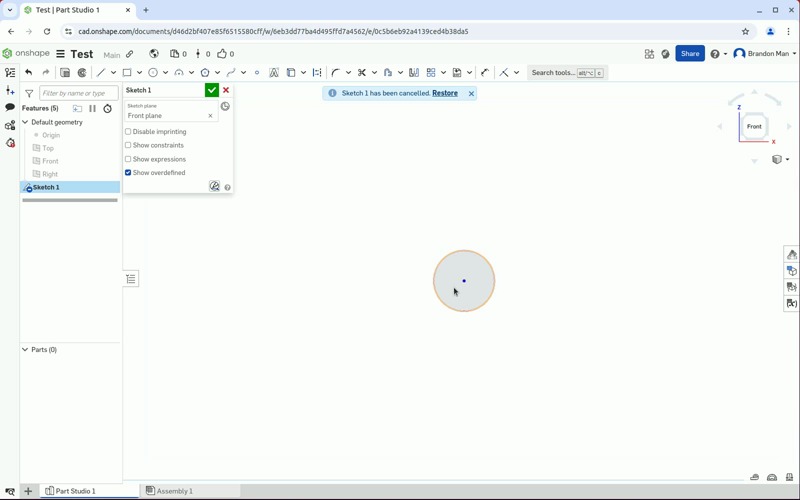
scroll(6)
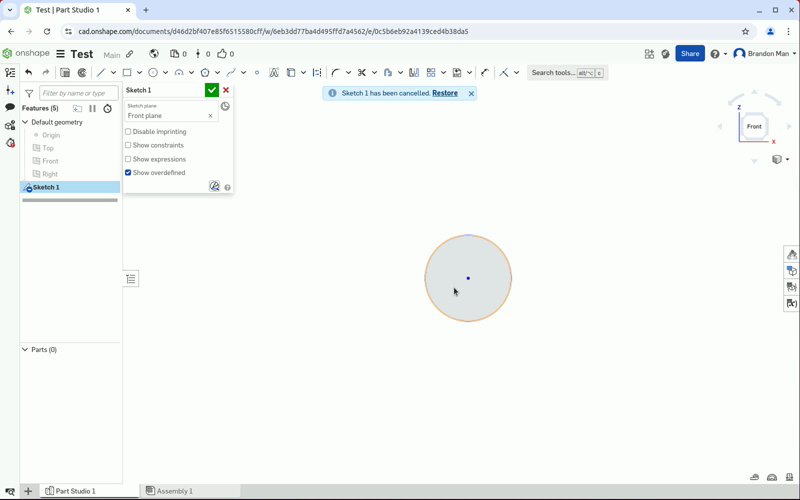
scroll(6)
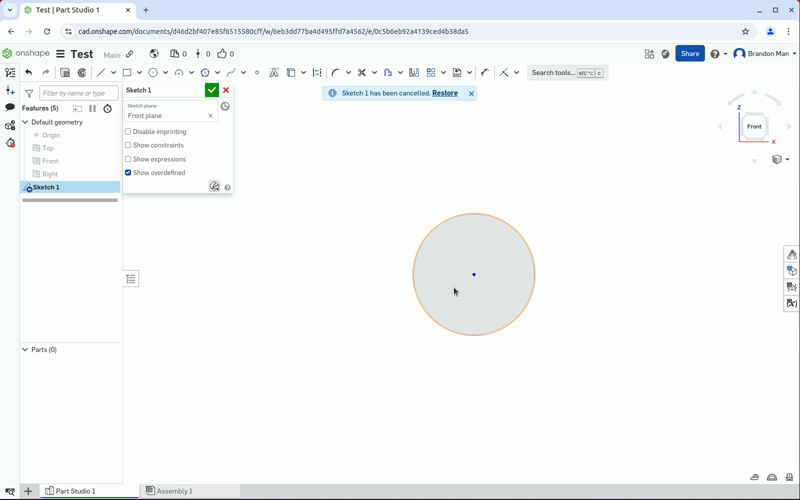
scroll(6)
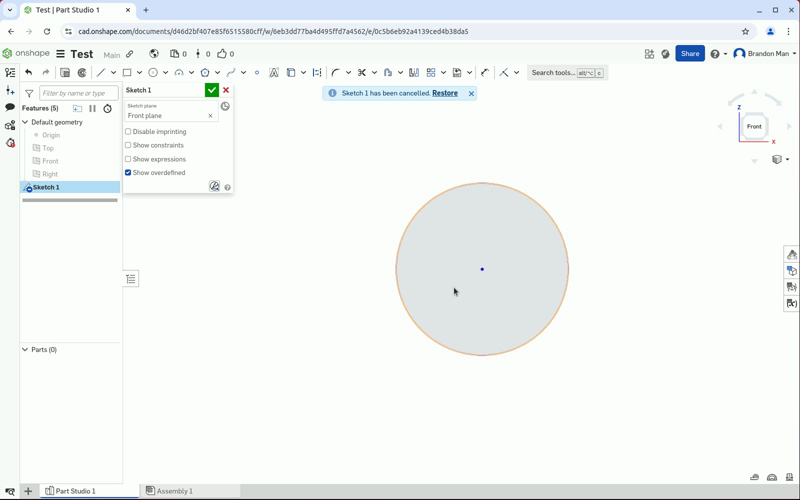
scroll(6)
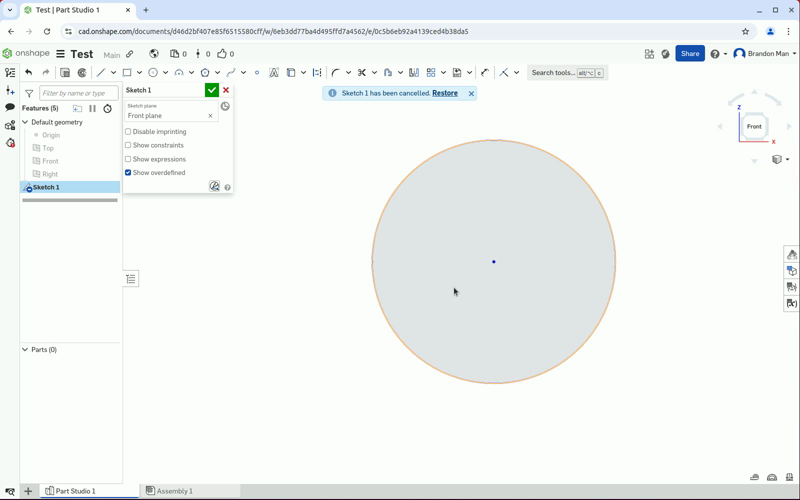
scroll(6)
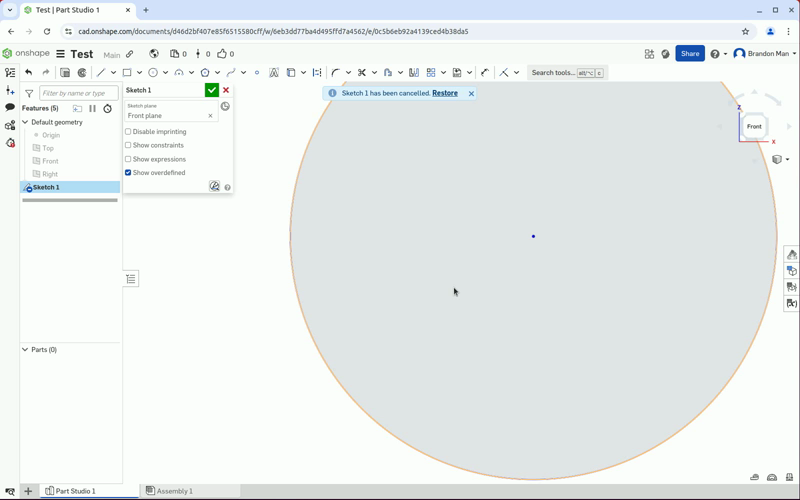
click(454, 287)
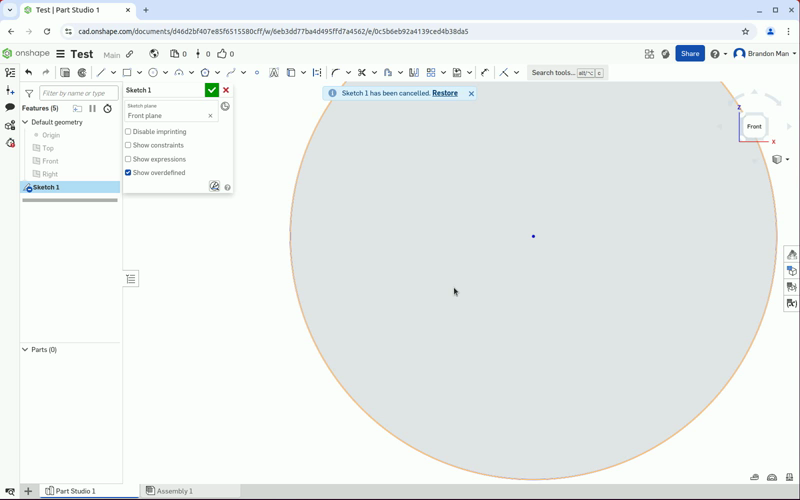
scroll(-6)
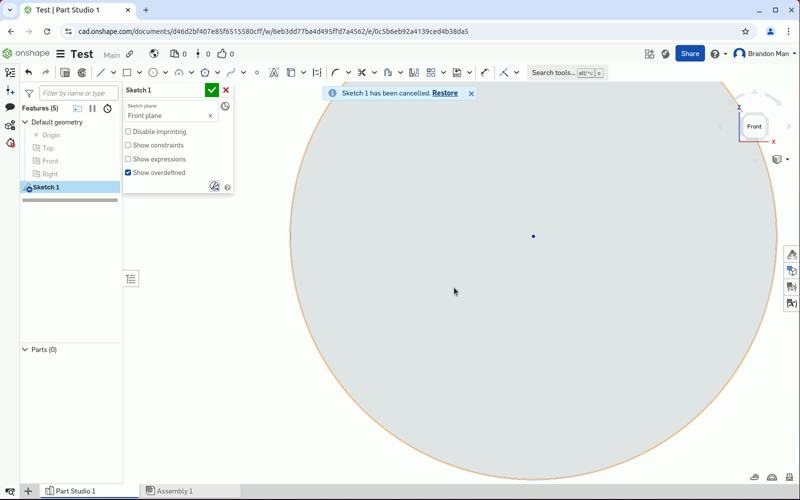
scroll(-6)
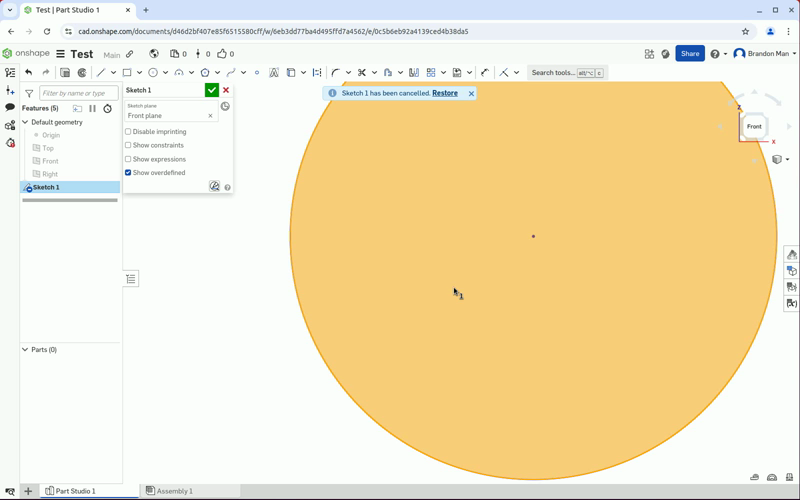
scroll(-6)
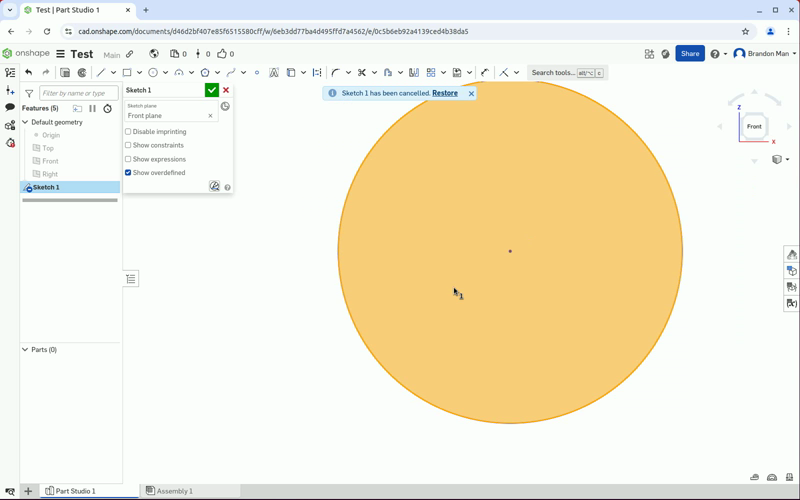
scroll(-6)
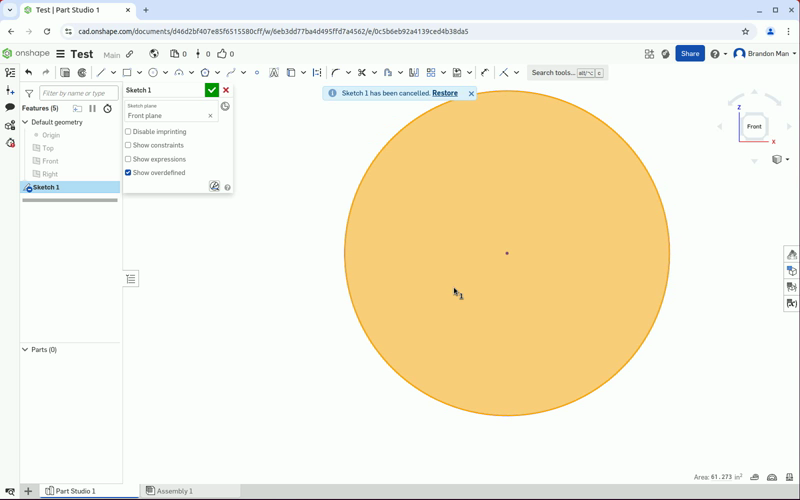
scroll(-6)
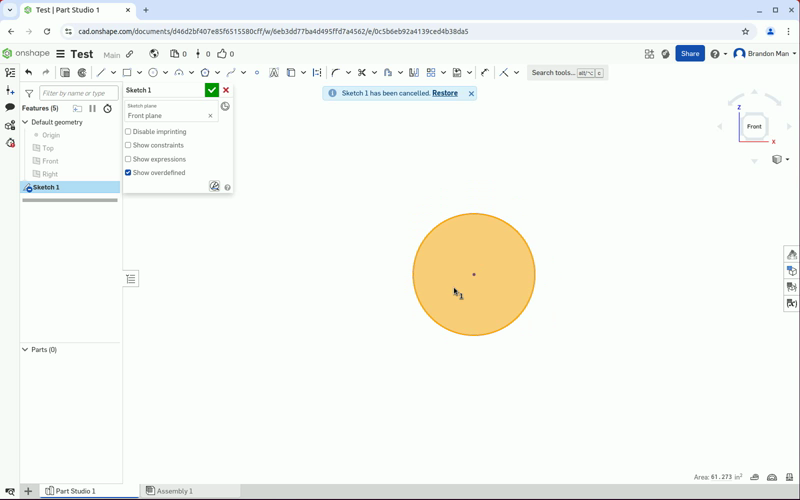
scroll(-6)
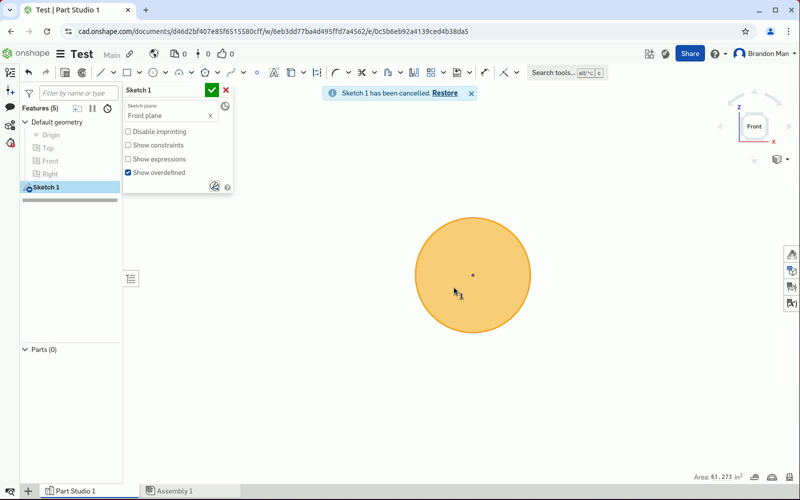
scroll(-6)
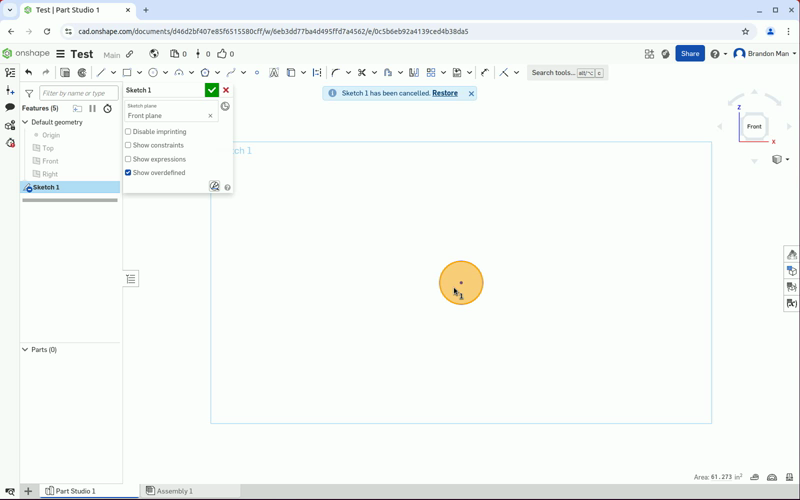
mouse_move(73, 352)
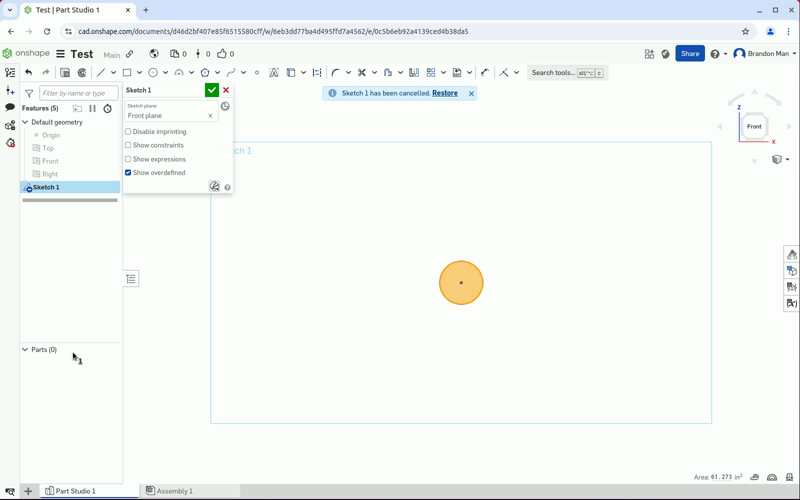
key(shift+y)
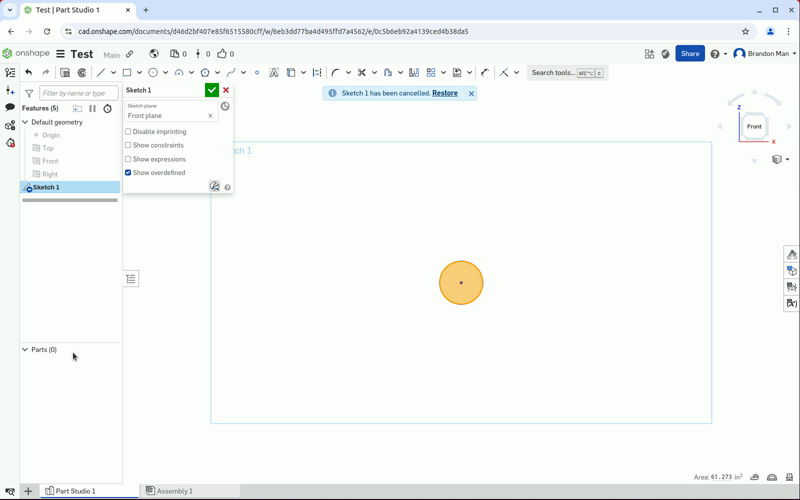
key(shift+e)
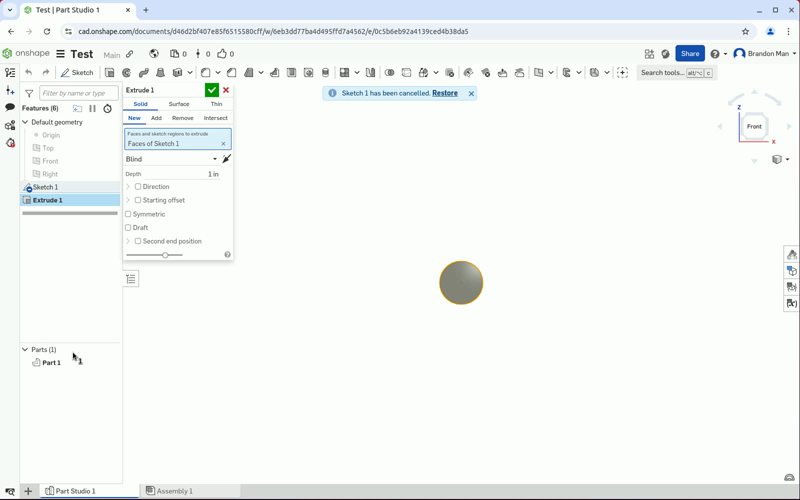
mouse_move(143, 106)
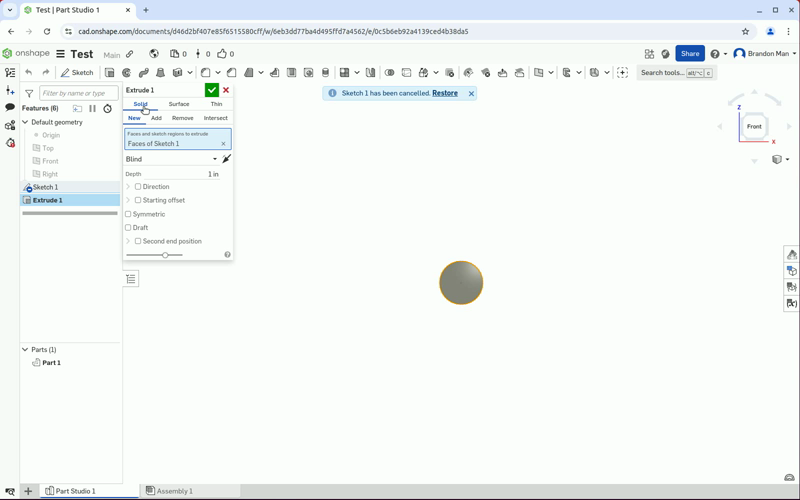
click(143, 106)
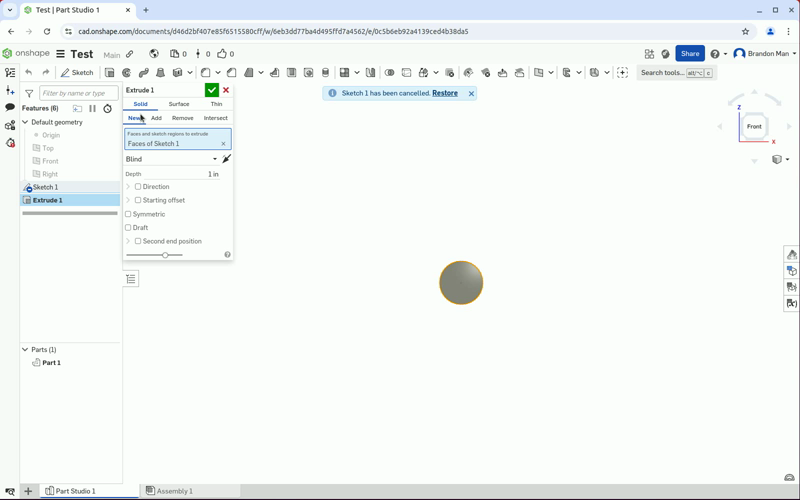
mouse_move(137, 120)
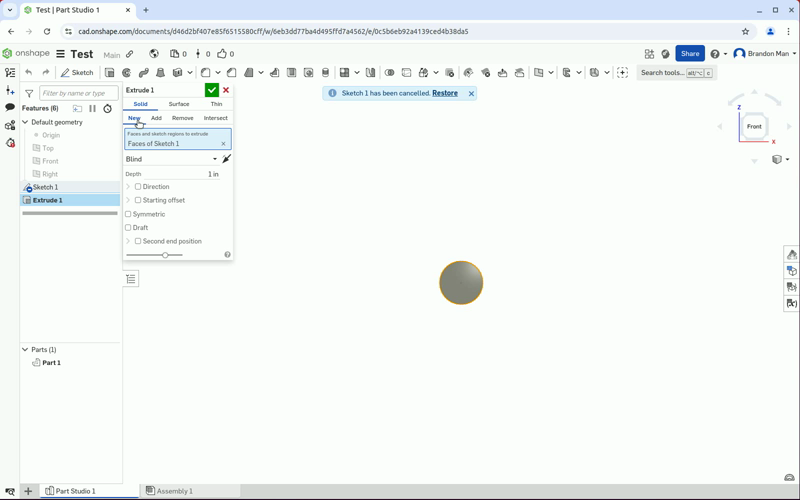
click(137, 120)
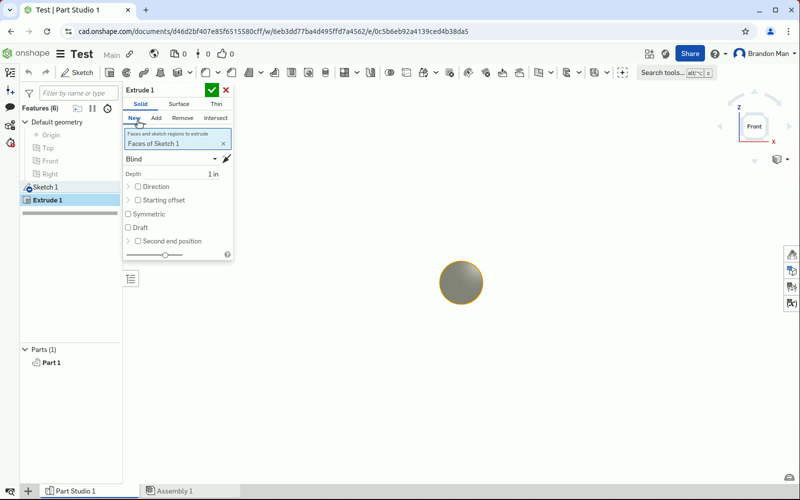
key(tab, 4)
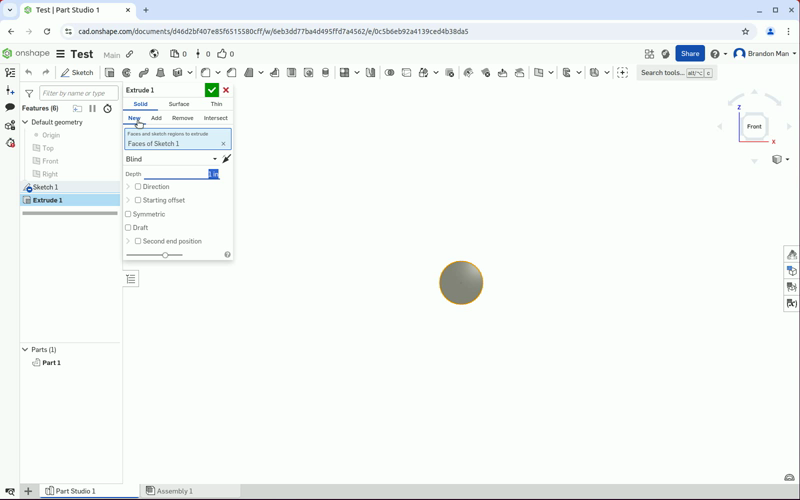
text(5.777)
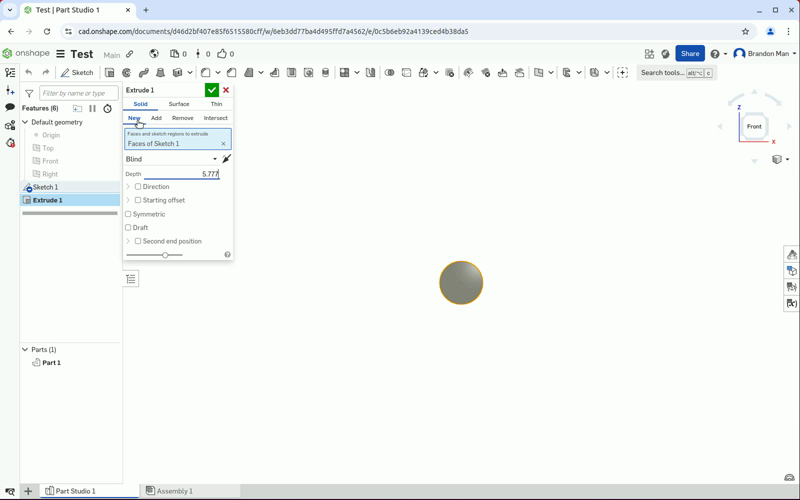
key(enter)
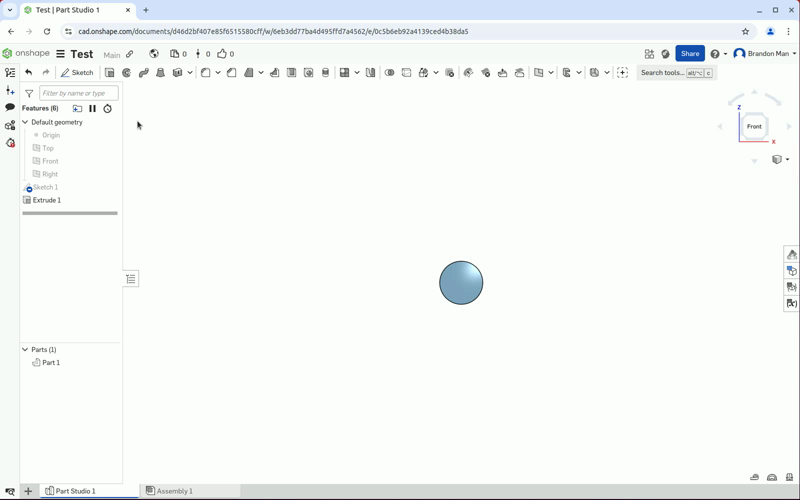
key(shift+h)
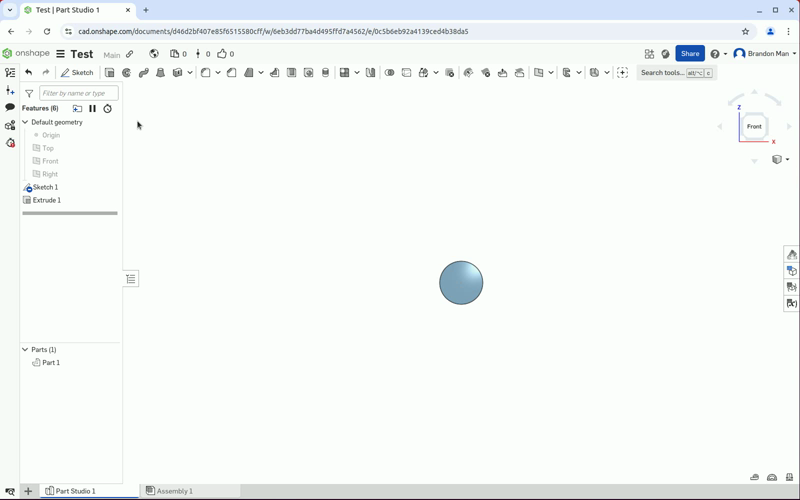
key(shift+h)
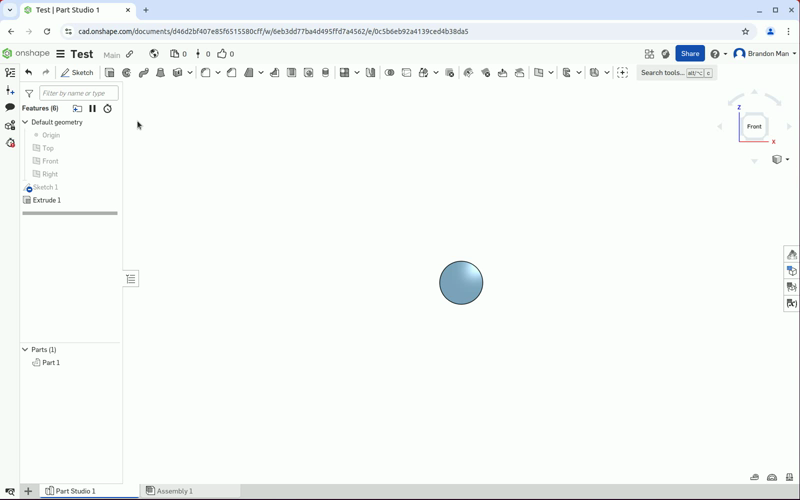
mouse_move(73, 189)
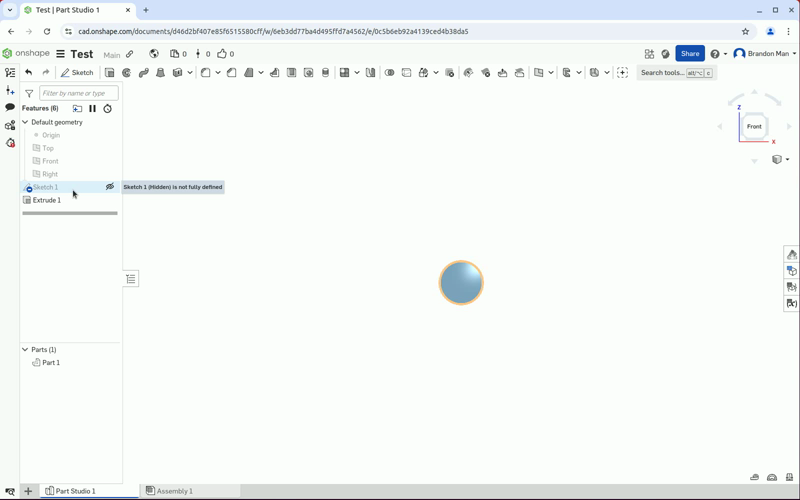
click(73, 189)
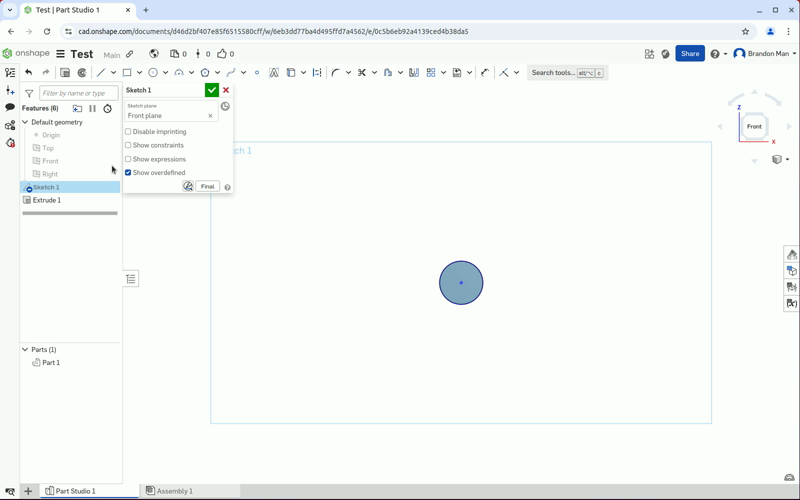
mouse_move(229, 92)
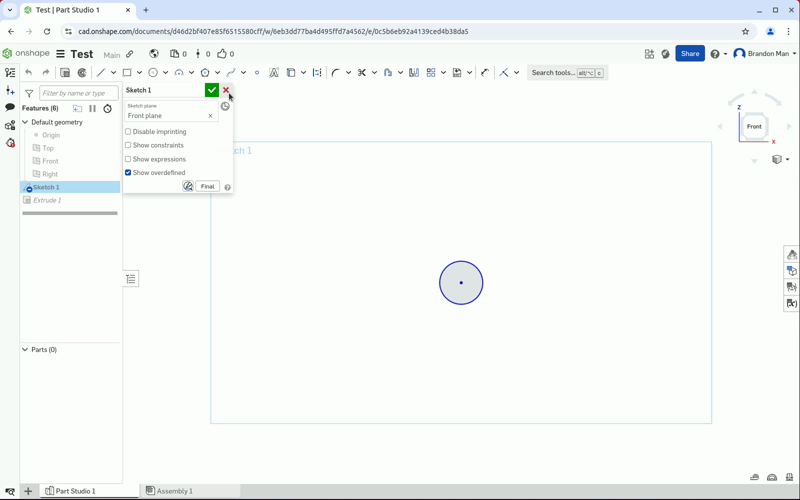
click(229, 92)
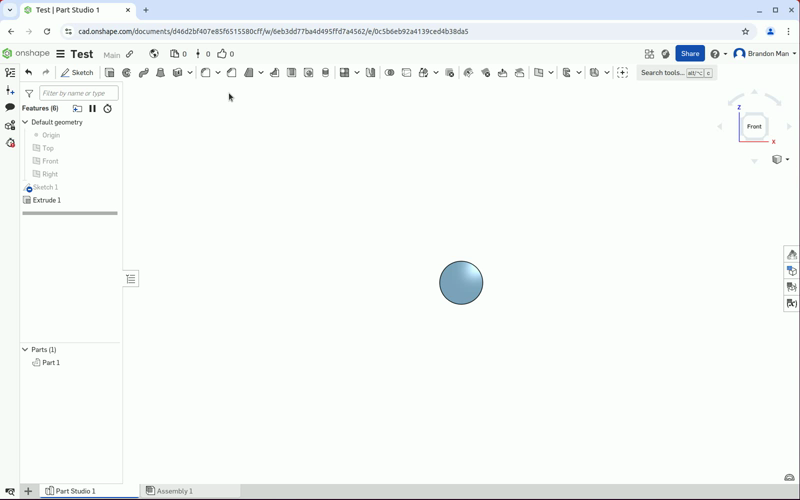
mouse_move(541, 75)
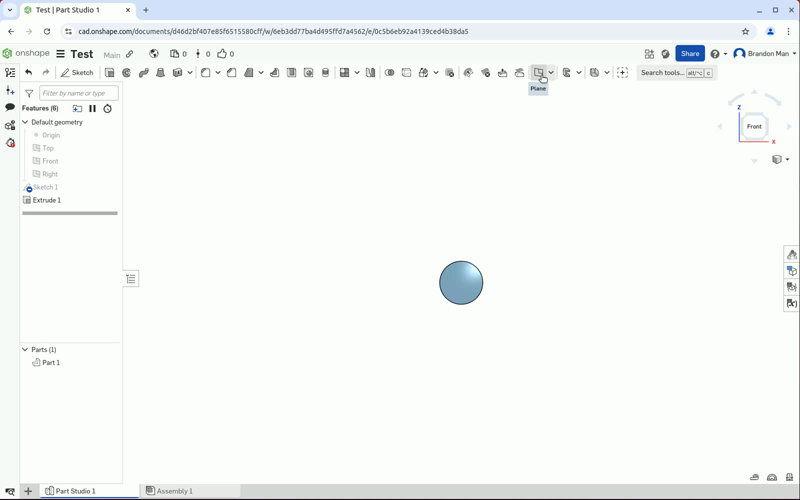
click(541, 75)
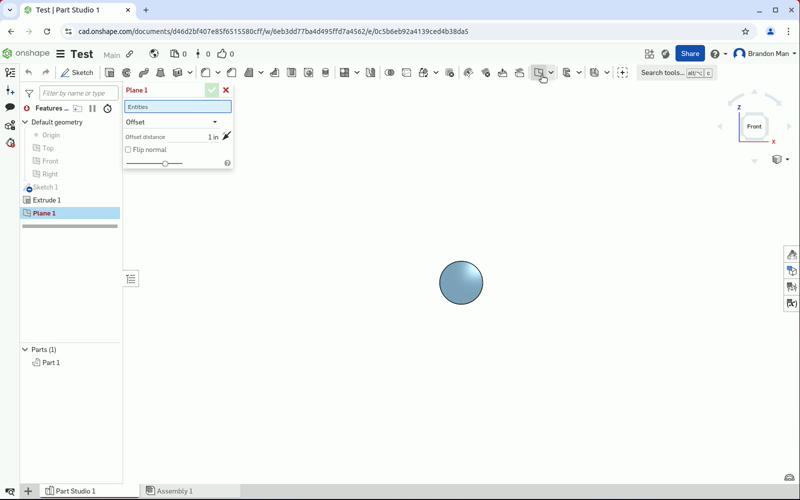
mouse_move(73, 163)
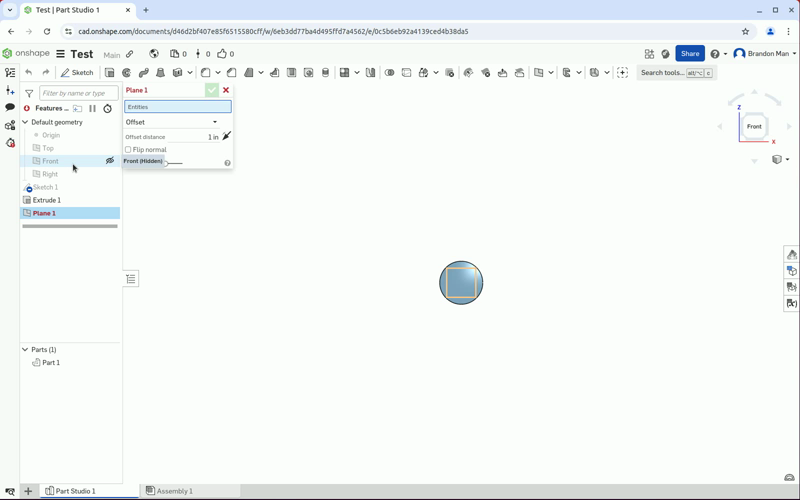
click(73, 163)
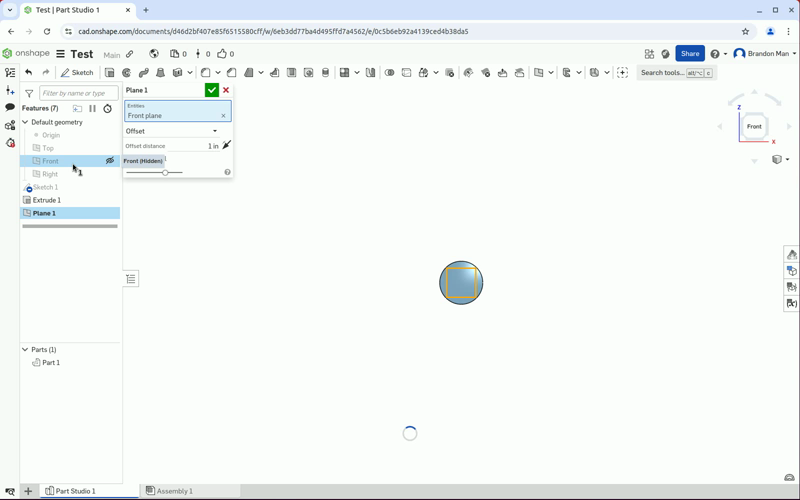
key(tab, 2)
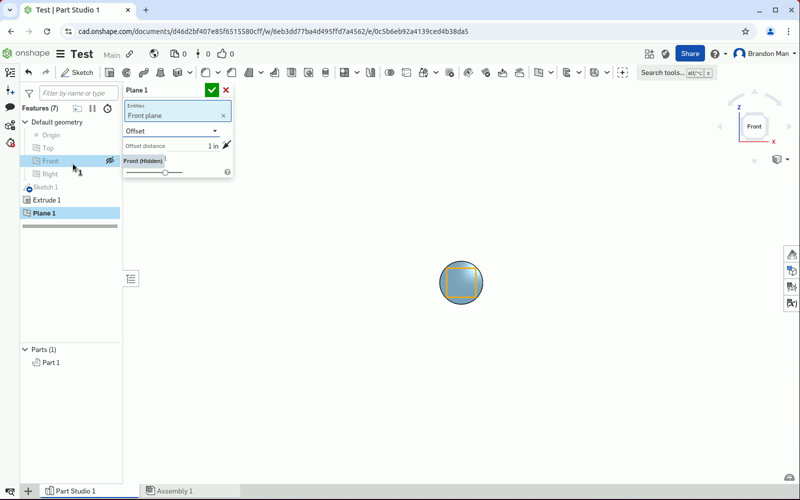
text(5.792)
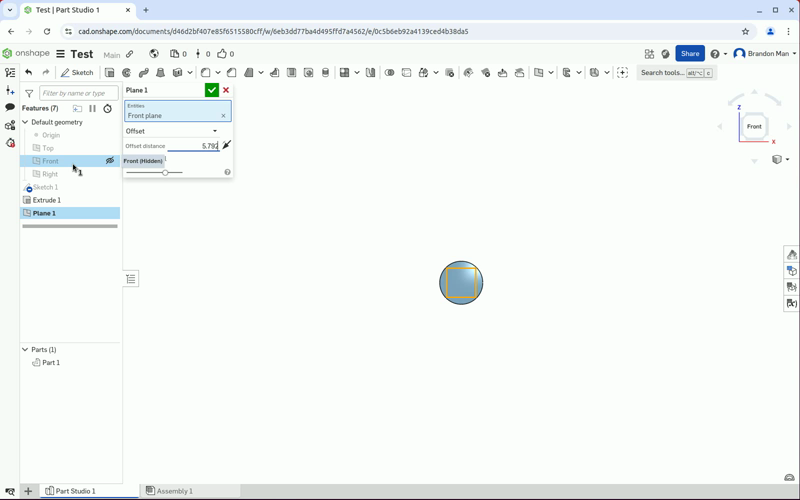
key(enter, 2)
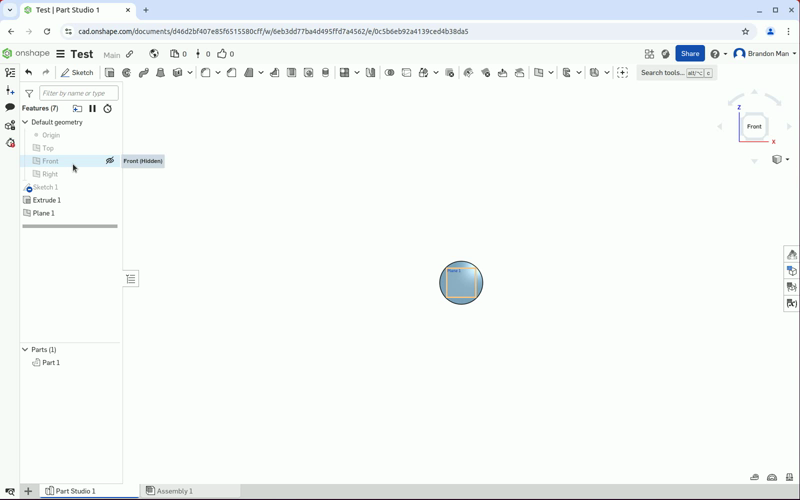
key(shift+s)
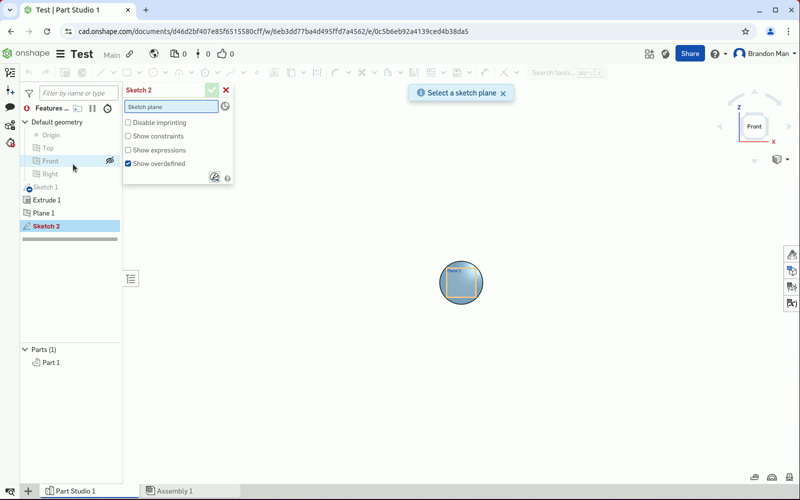
mouse_move(73, 215)
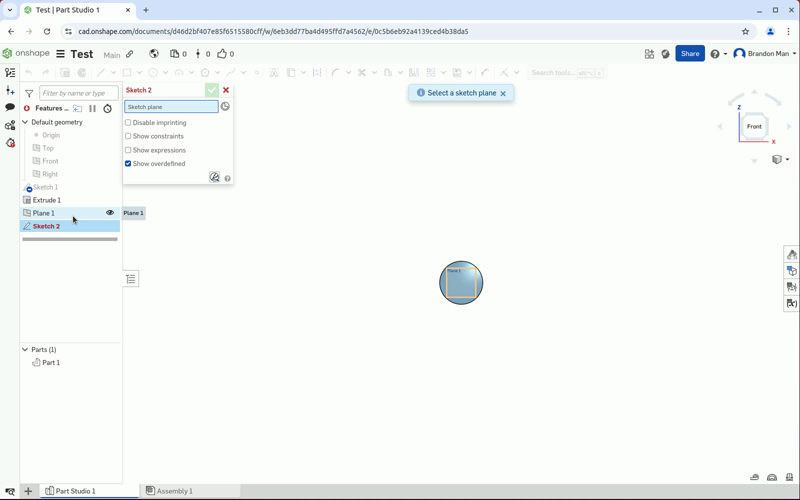
click(73, 215)
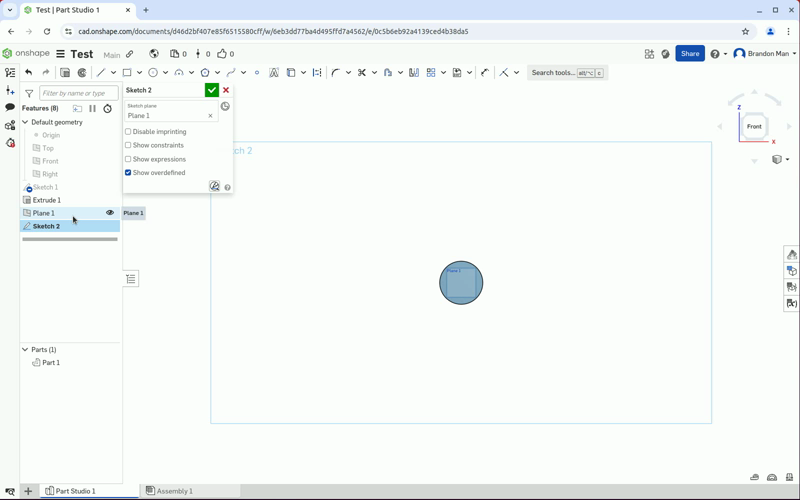
mouse_move(73, 352)
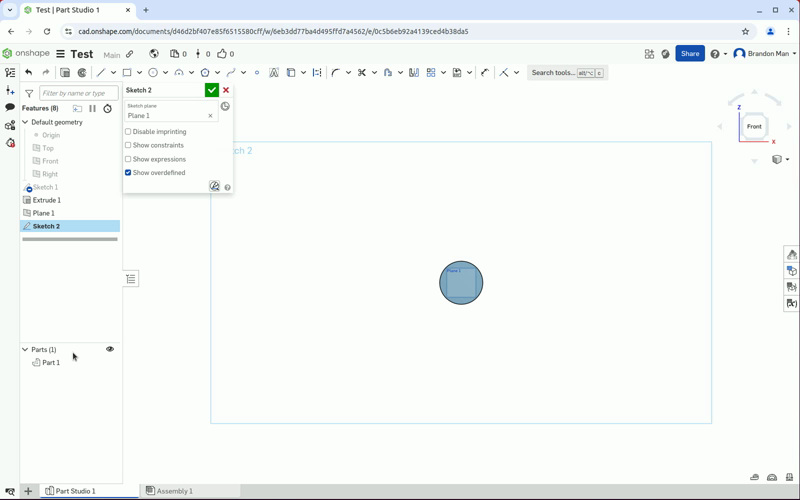
key(y)
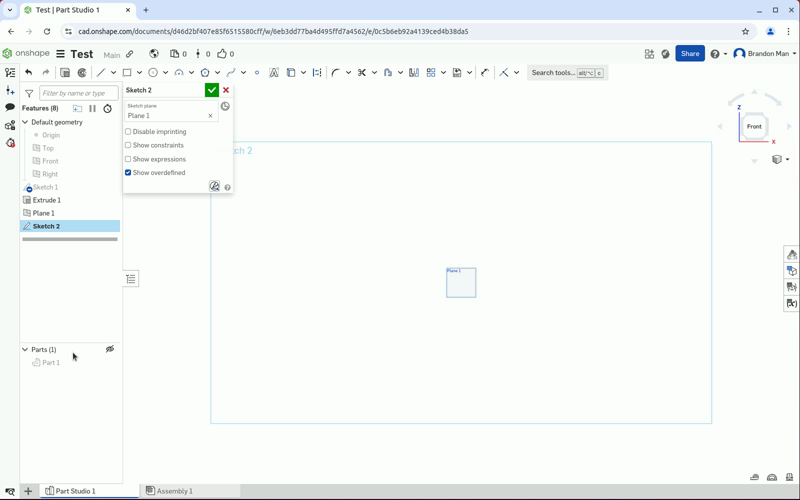
key(c)
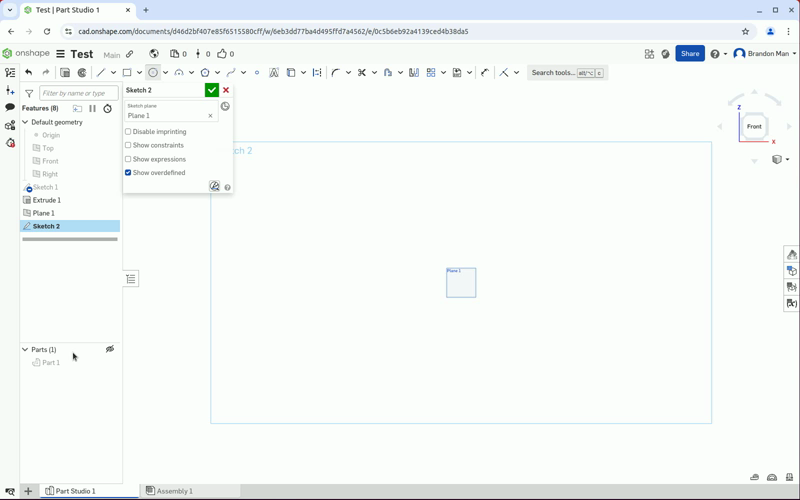
key_down(shift)
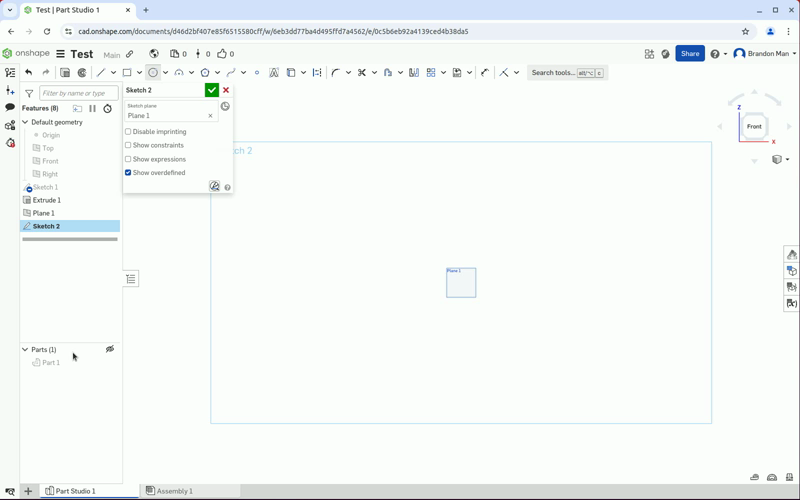
mouse_move(461, 282)
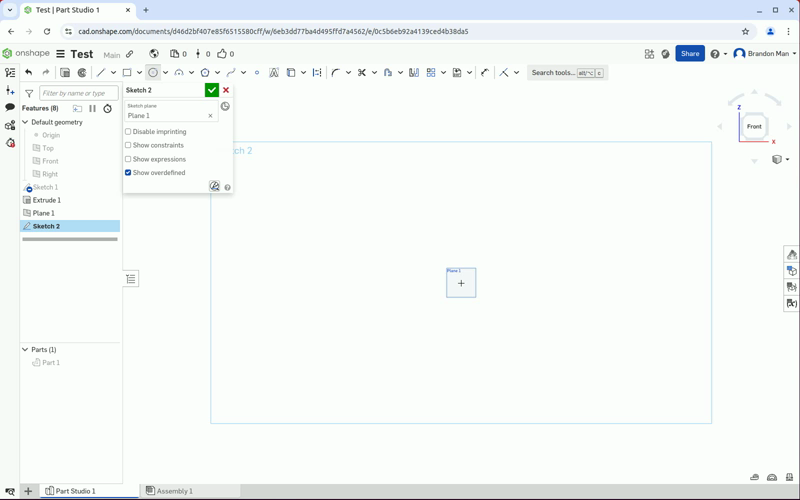
click(461, 282)
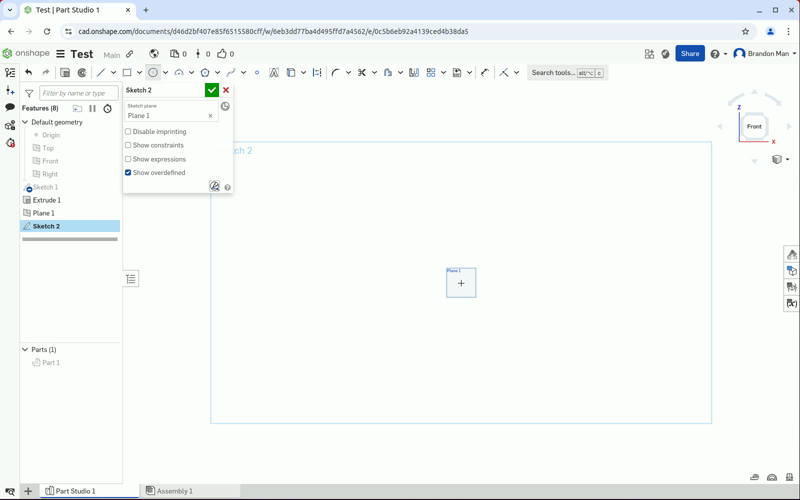
key_up(shift)
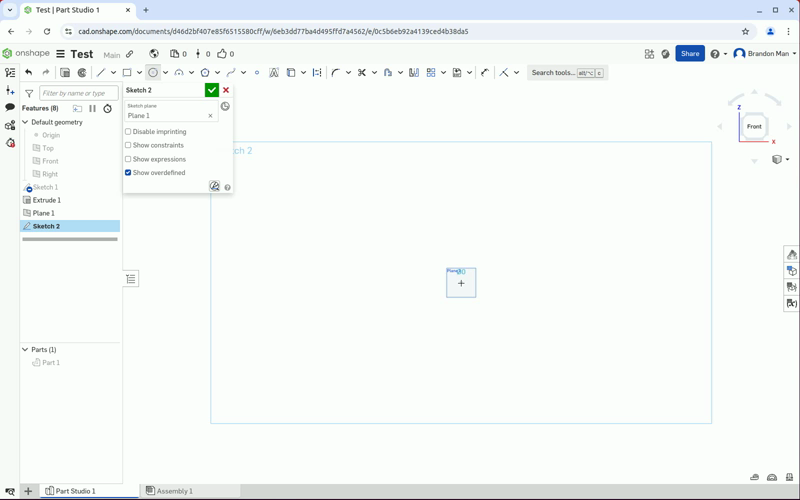
mouse_move(479, 282)
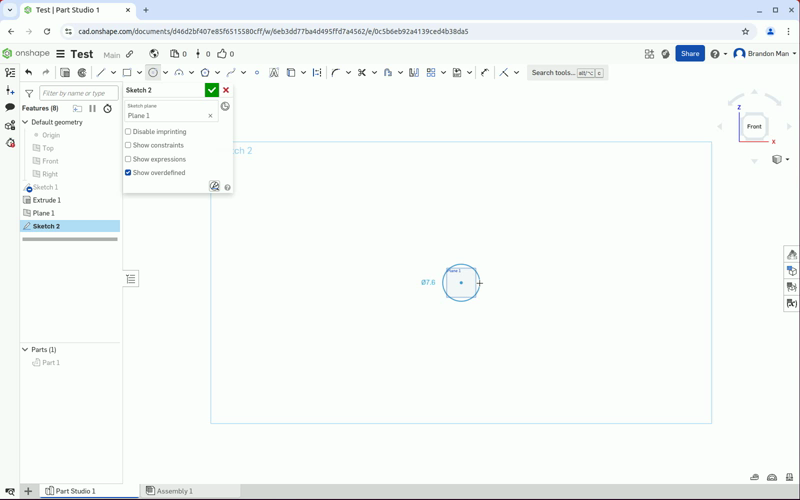
click(479, 282)
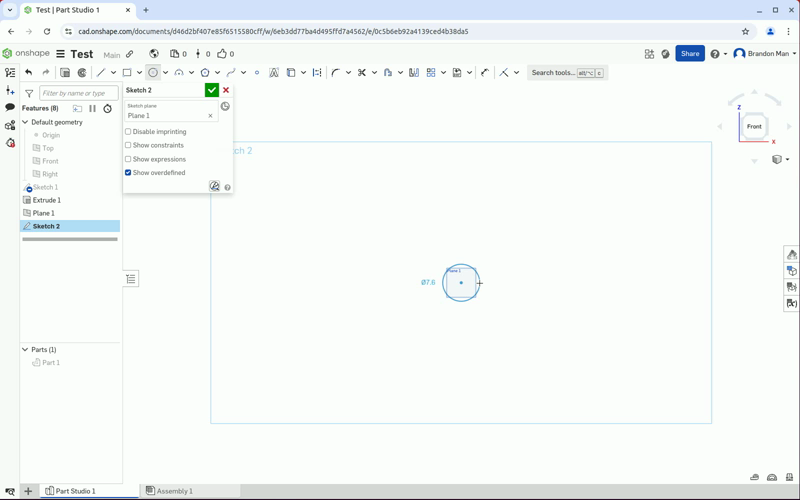
key(esc)
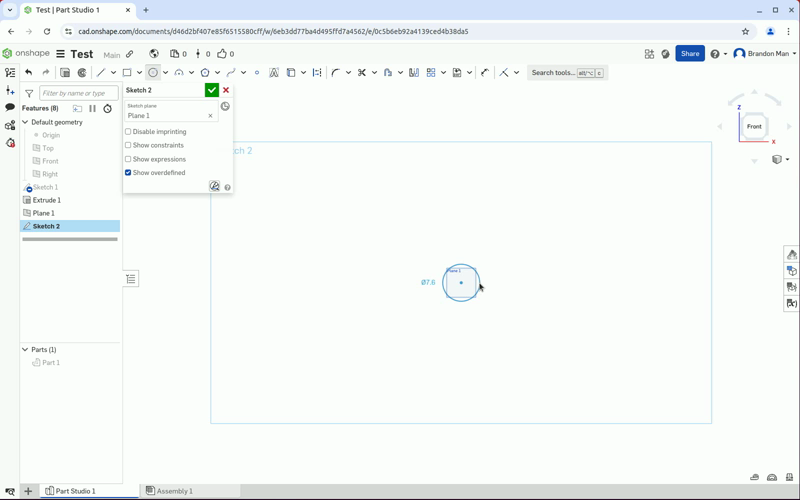
mouse_move(467, 289)
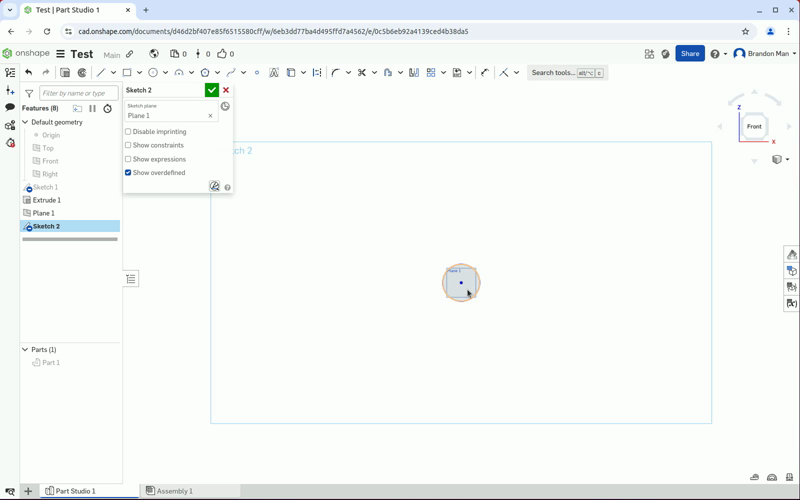
scroll(6)
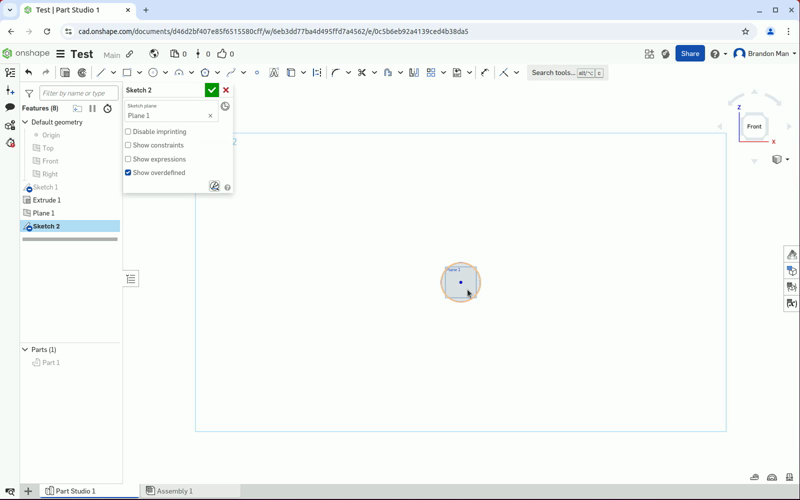
scroll(6)
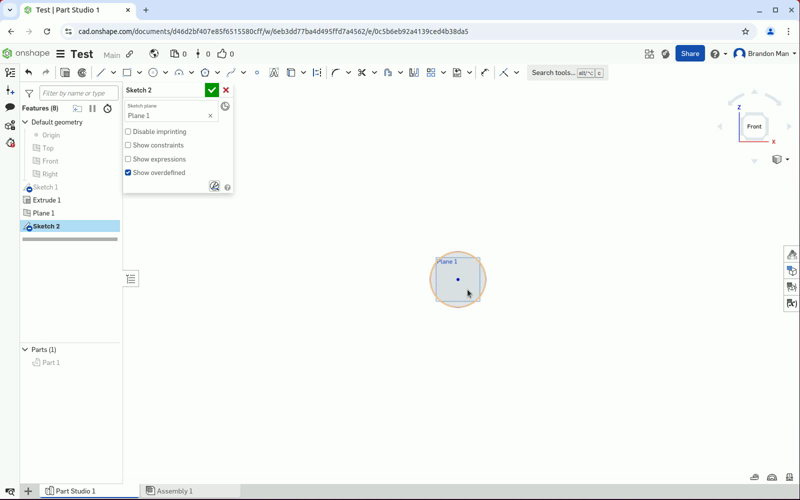
scroll(6)
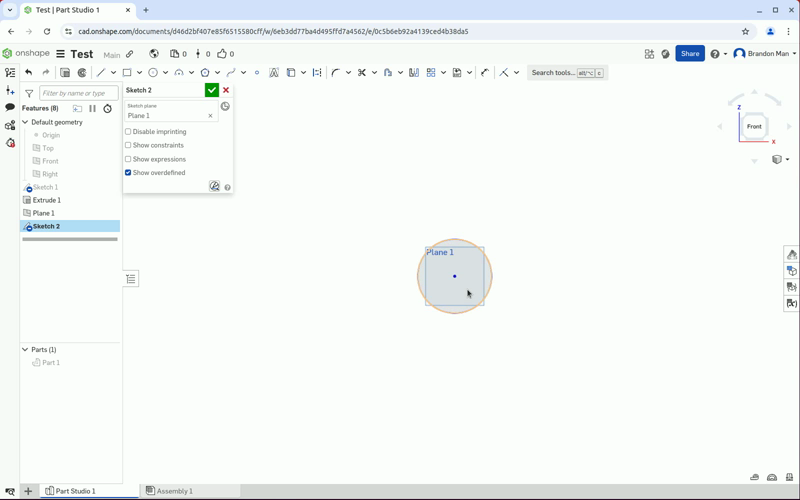
scroll(6)
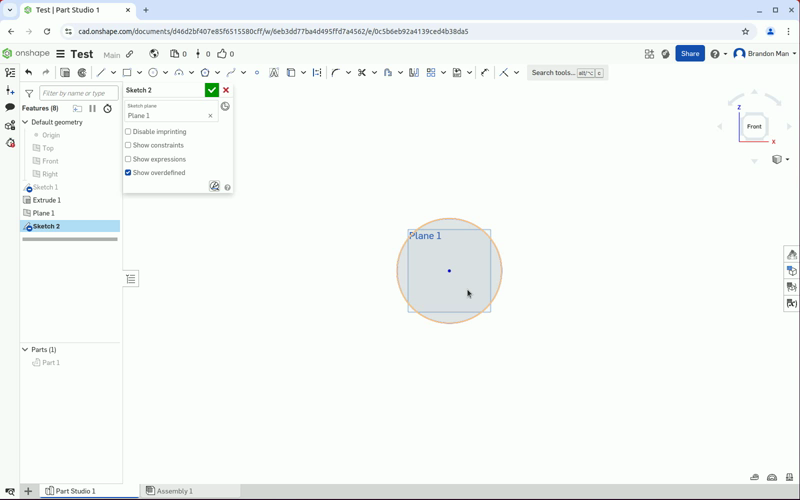
scroll(6)
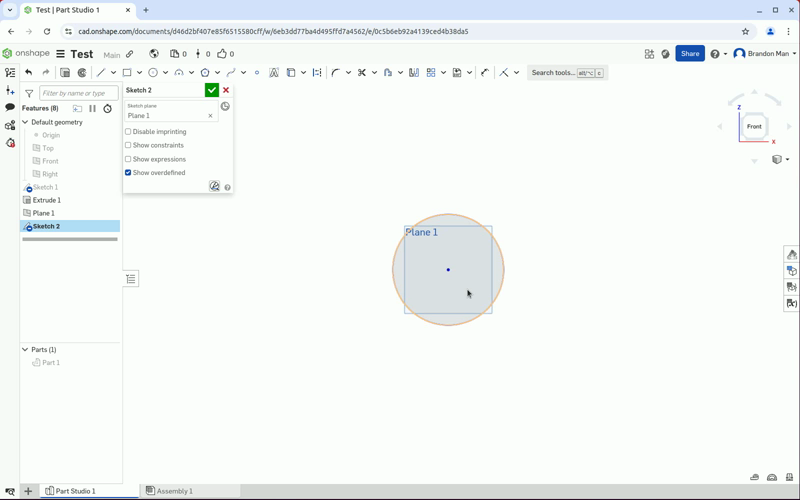
scroll(6)
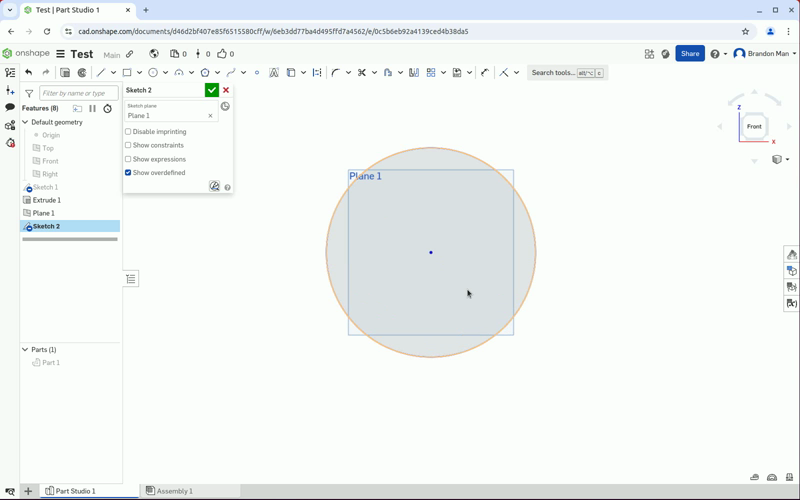
scroll(6)
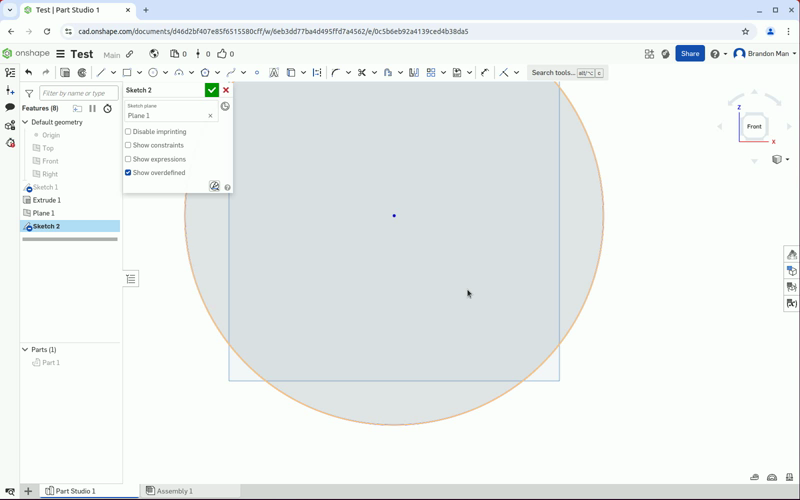
click(467, 289)
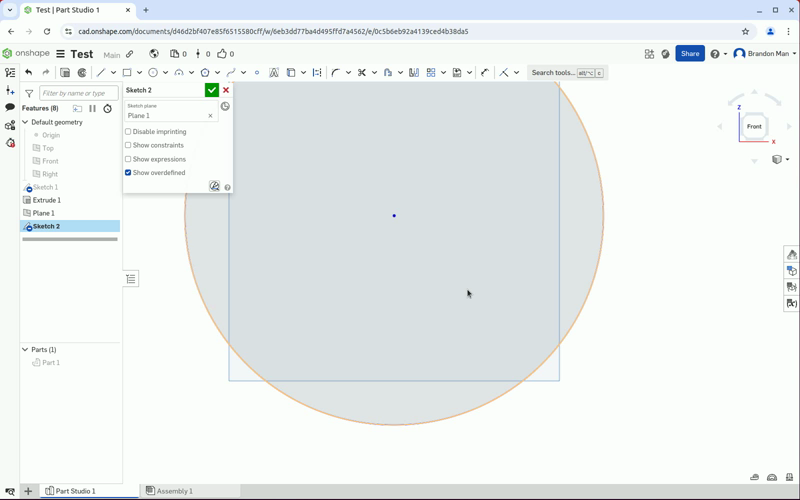
scroll(-6)
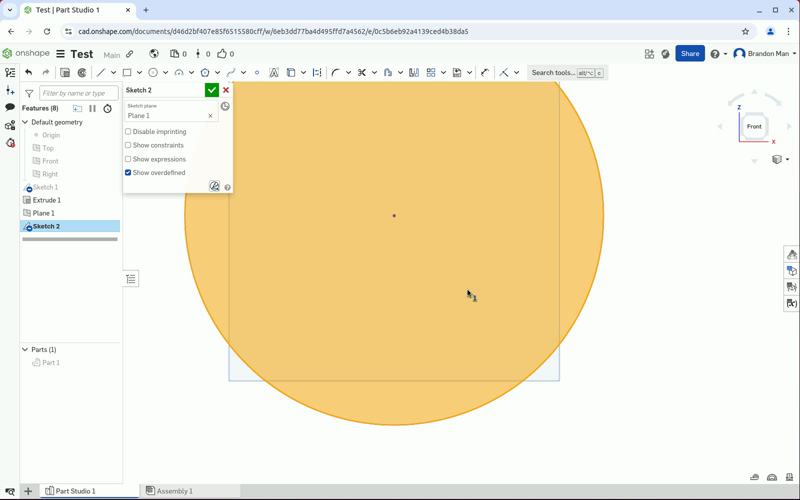
scroll(-6)
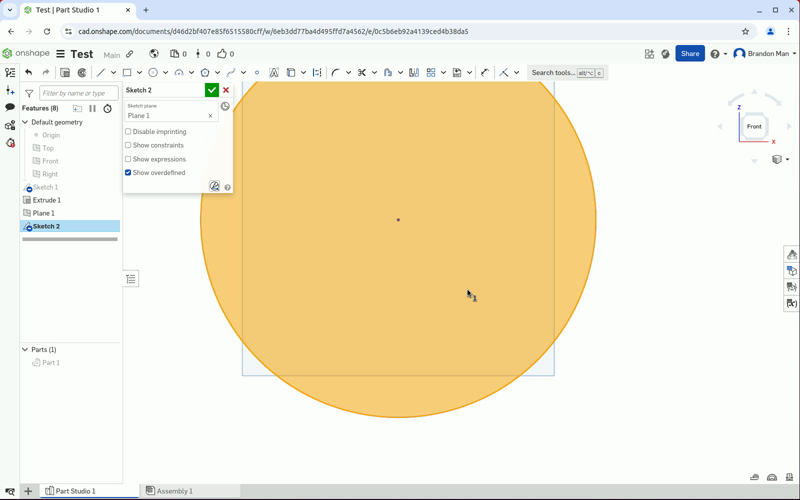
scroll(-6)
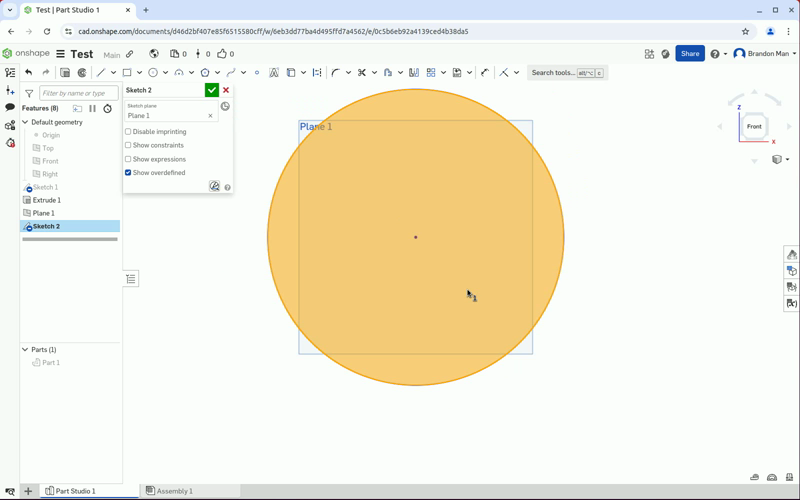
scroll(-6)
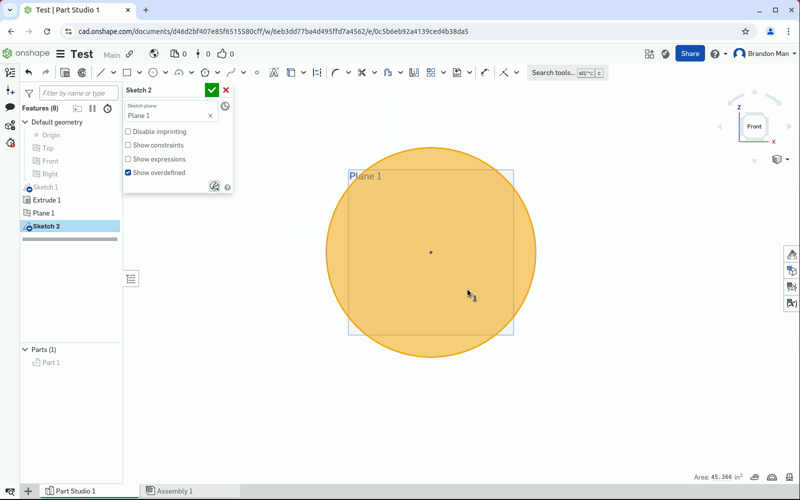
scroll(-6)
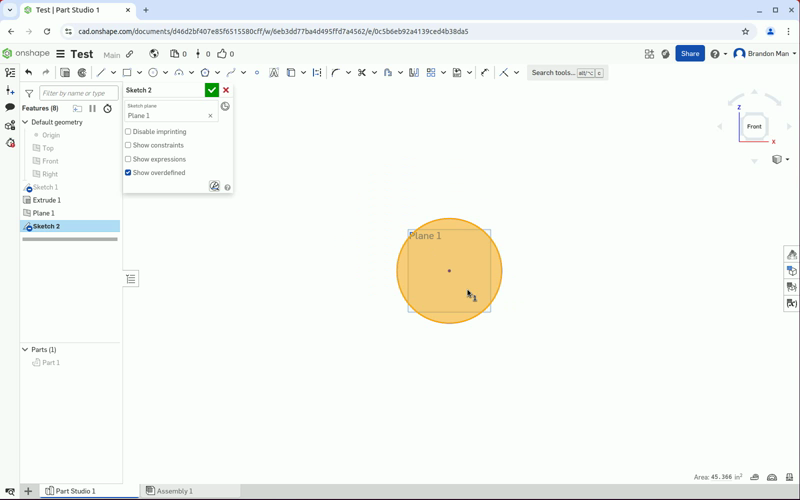
scroll(-6)
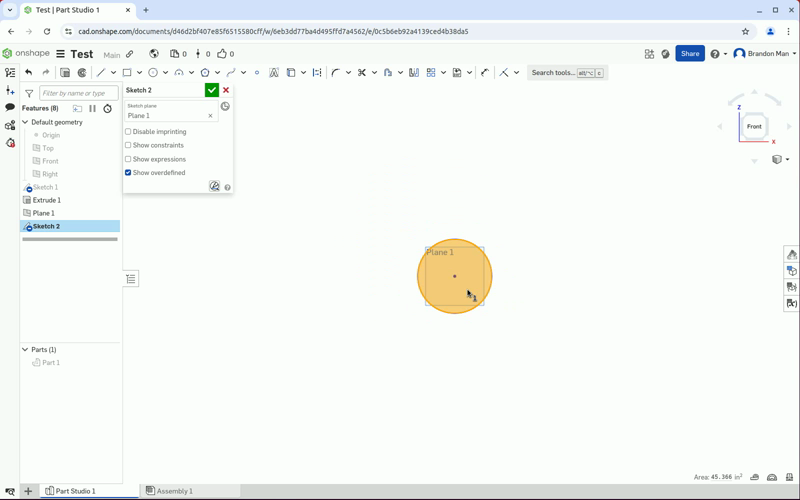
scroll(-6)
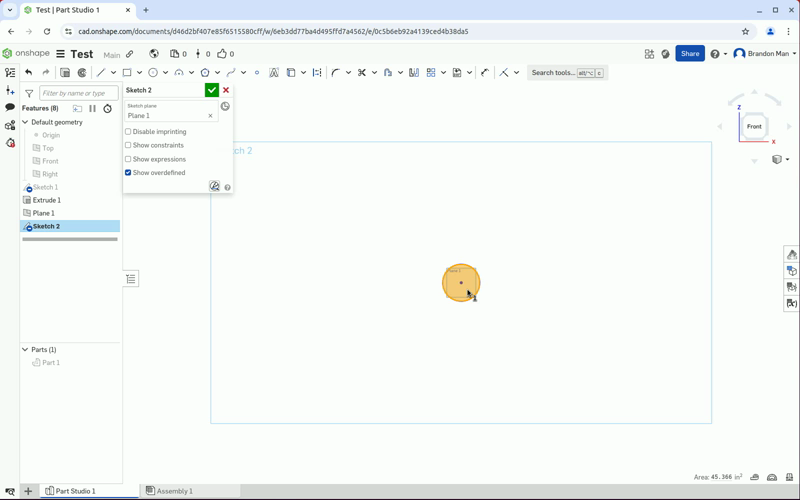
mouse_move(73, 352)
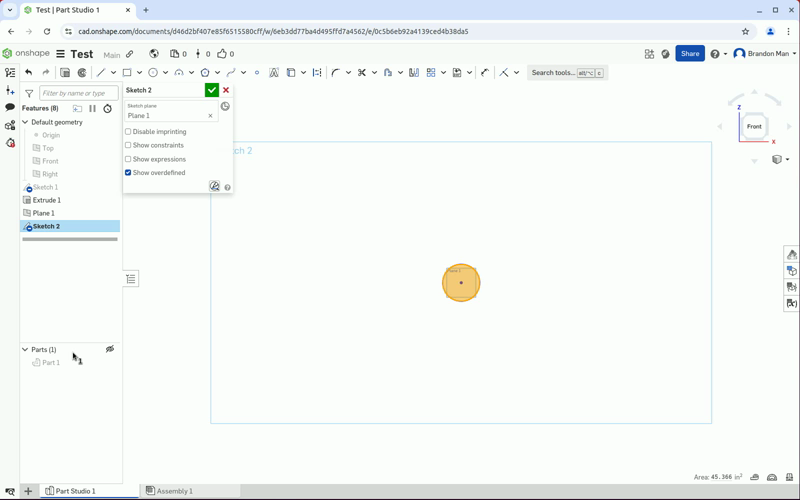
key(shift+y)
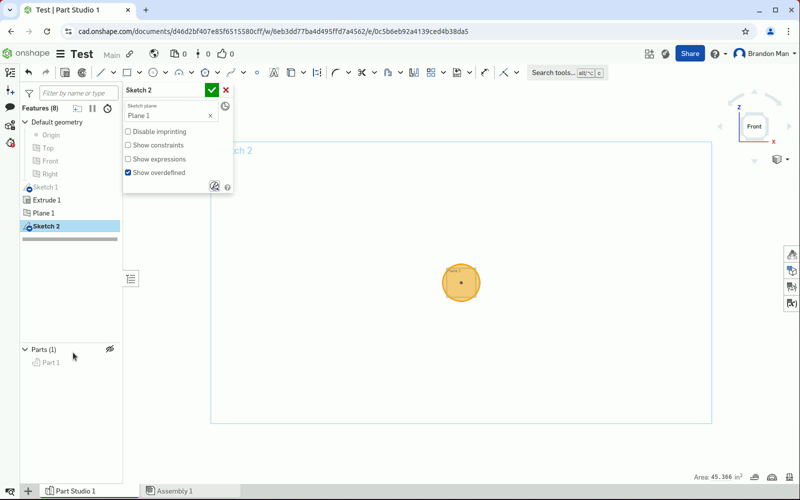
key(shift+e)
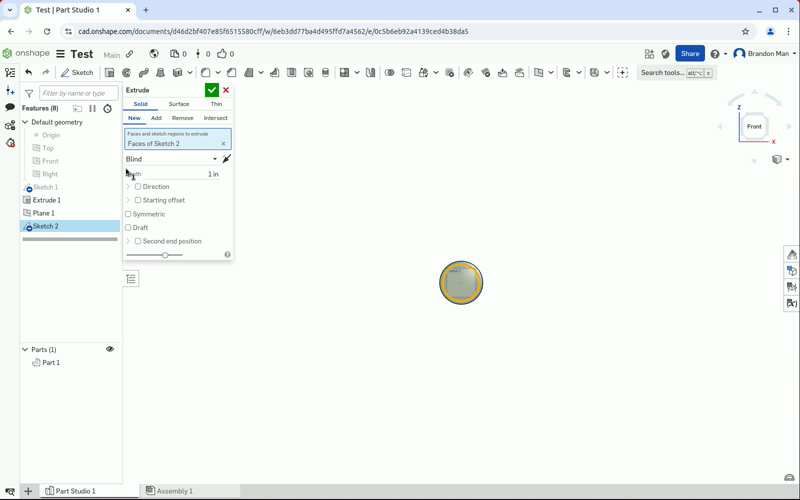
mouse_move(143, 106)
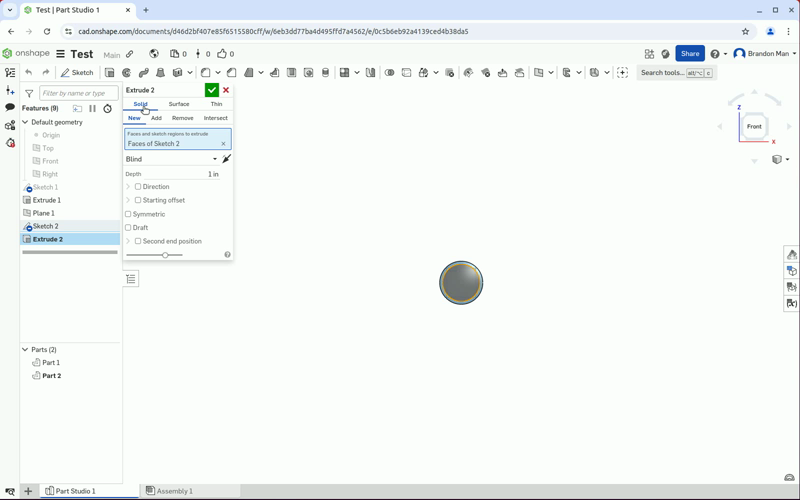
click(143, 106)
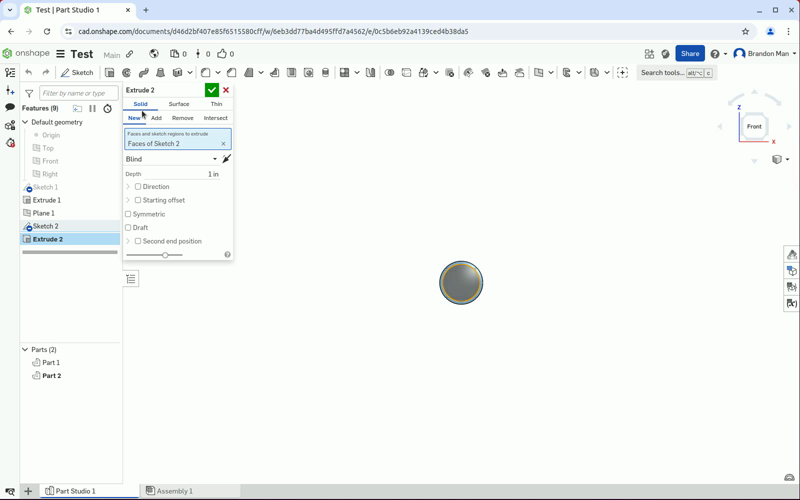
mouse_move(137, 120)
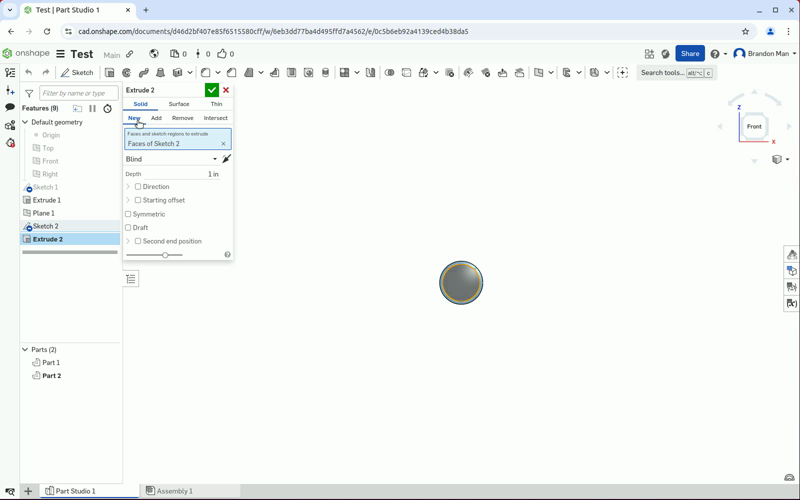
click(137, 120)
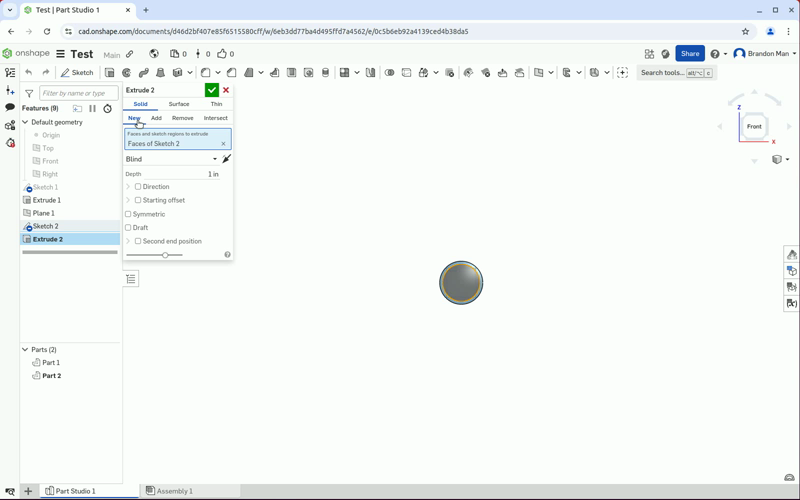
key(tab, 4)
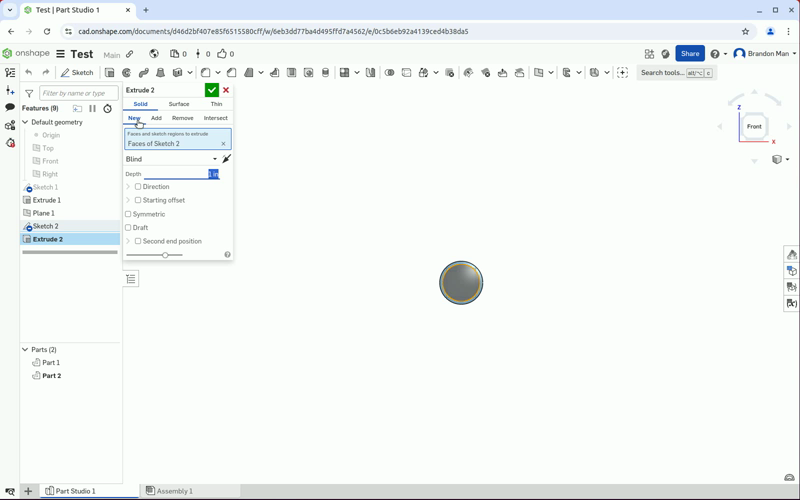
text(17.331)
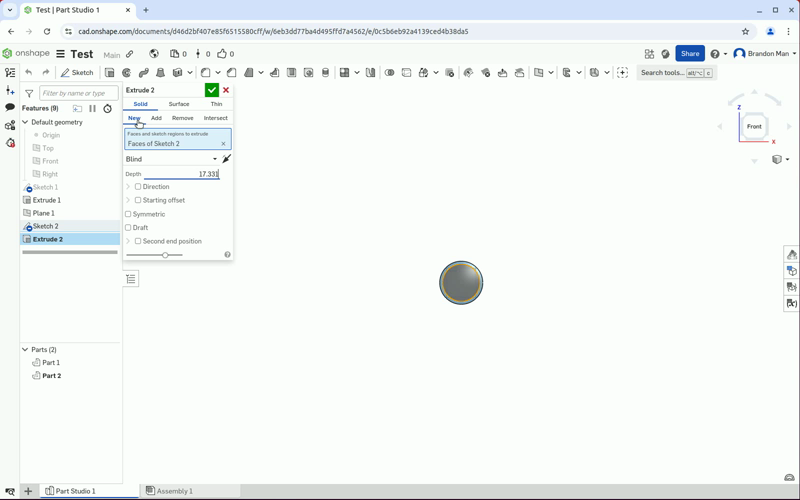
key(enter)
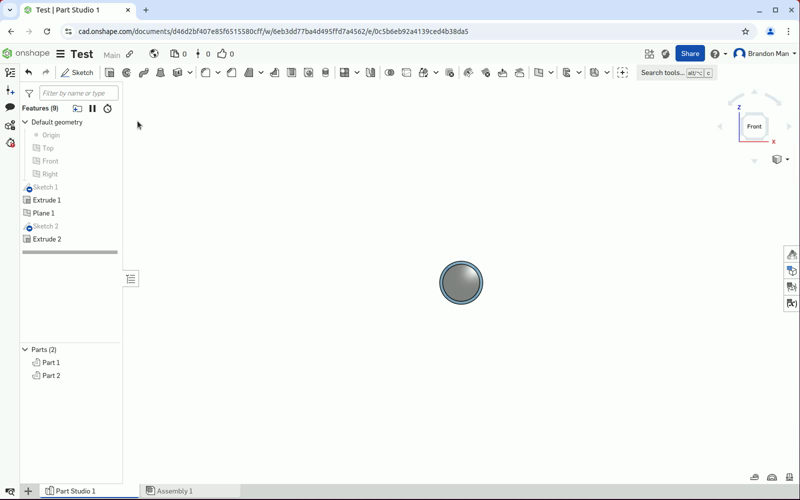
key(shift+h)
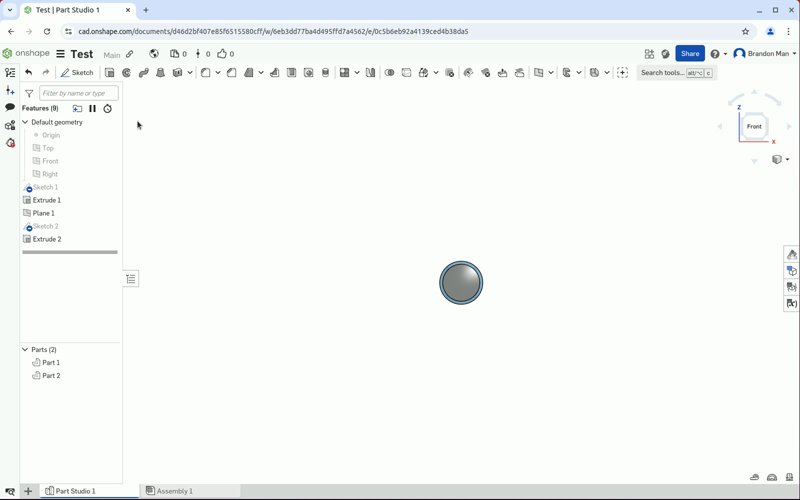
key(shift+h)
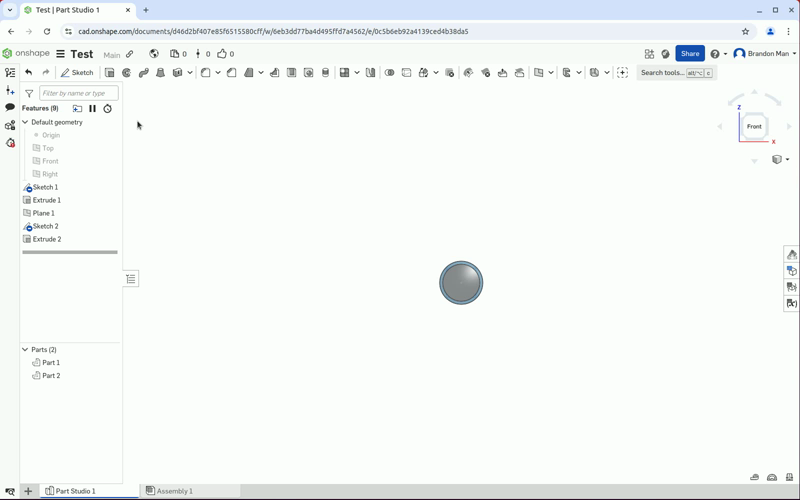
key(shift+7)
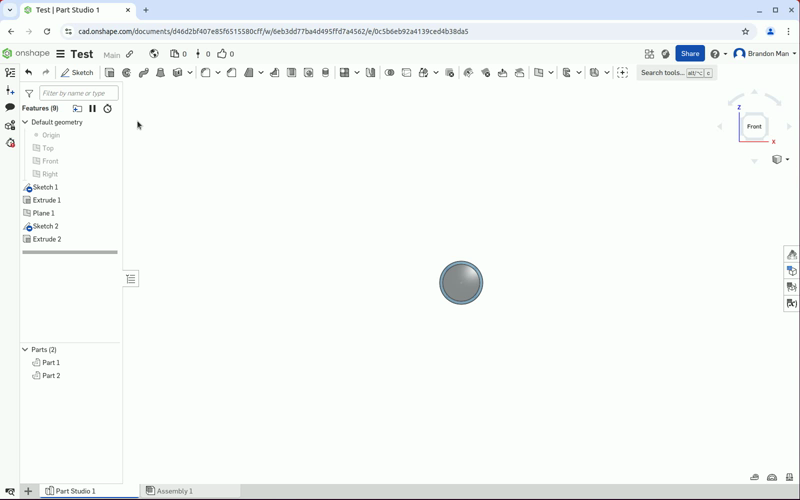
key(left, 2)
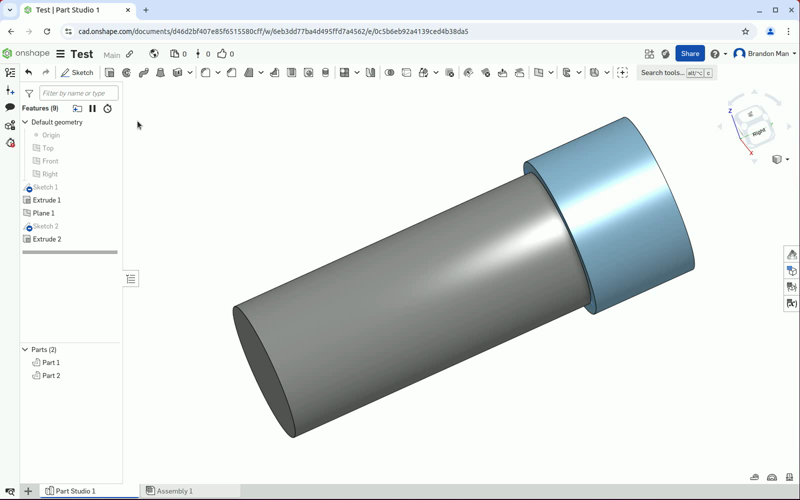
key(down, 2)
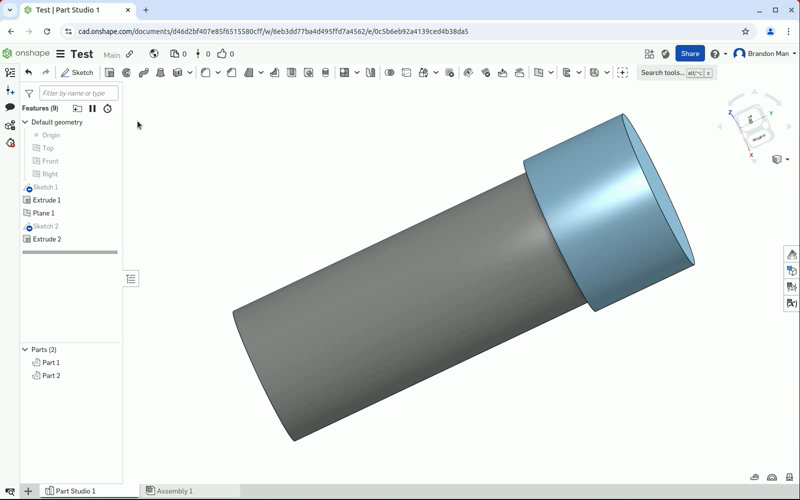
key(up, 2)
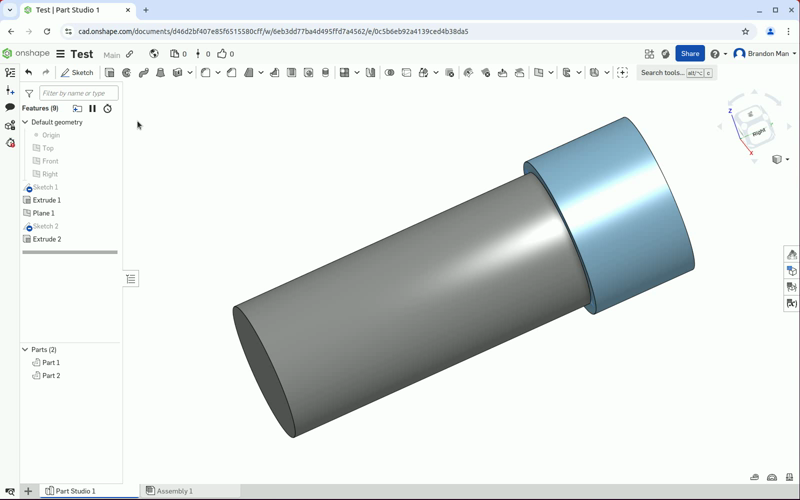
key(right, 2)
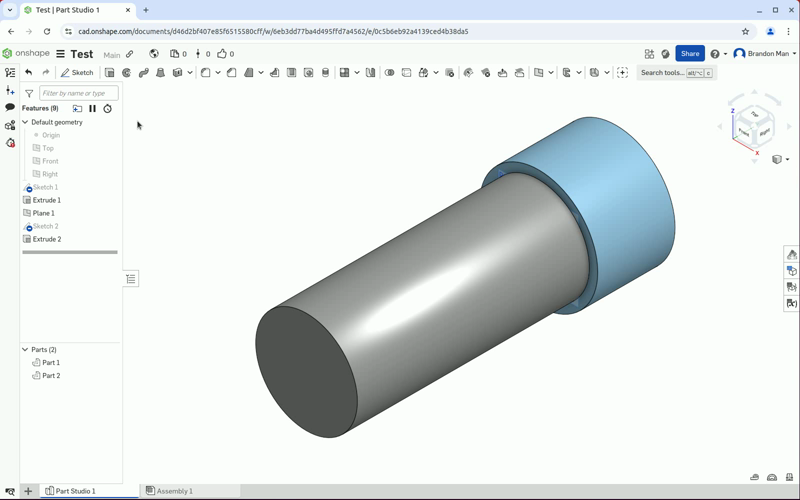
mouse_move(73, 189)
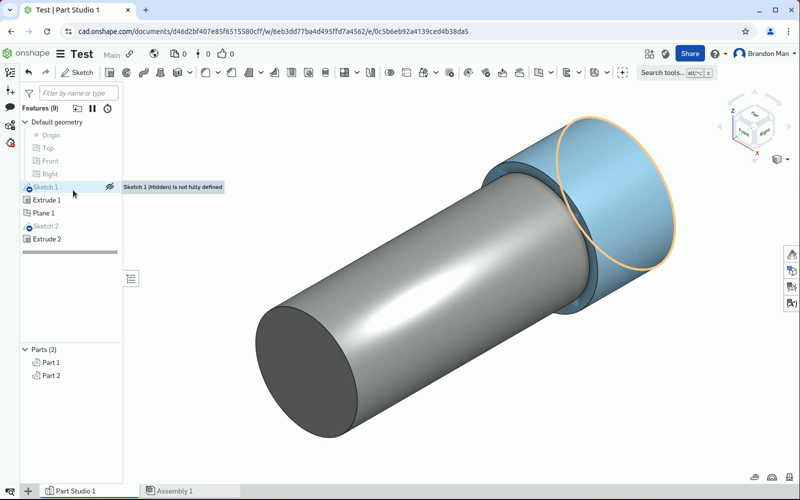
click(73, 189)